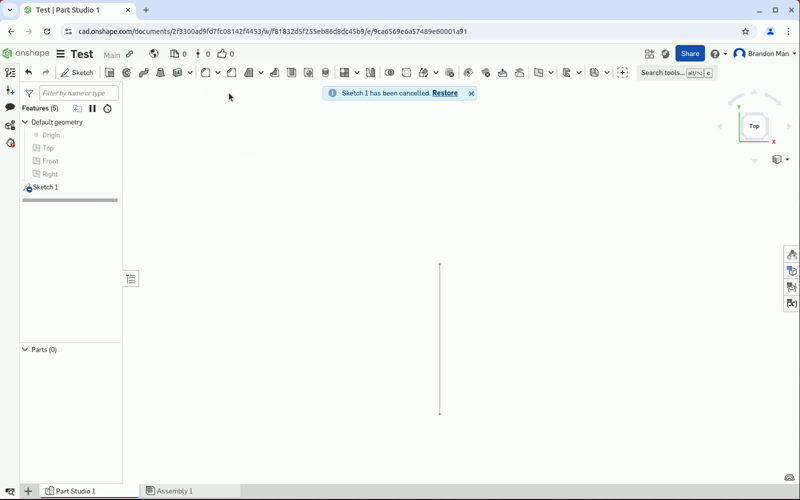
key(shift+h)
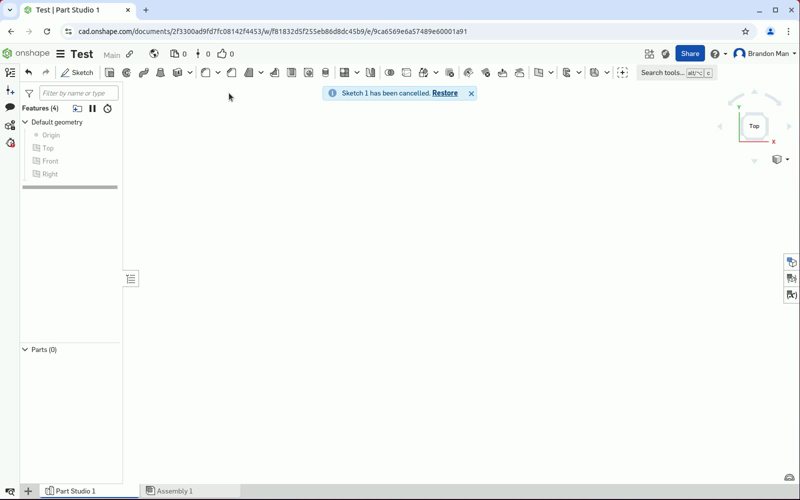
mouse_move(73, 352)
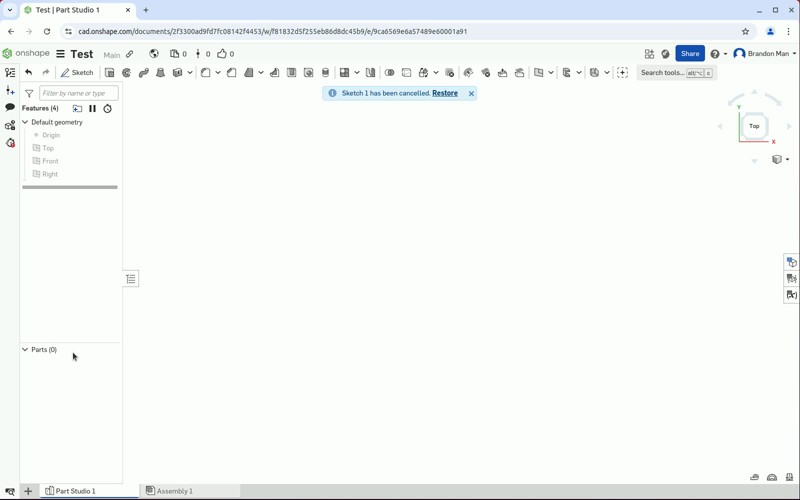
key(y)
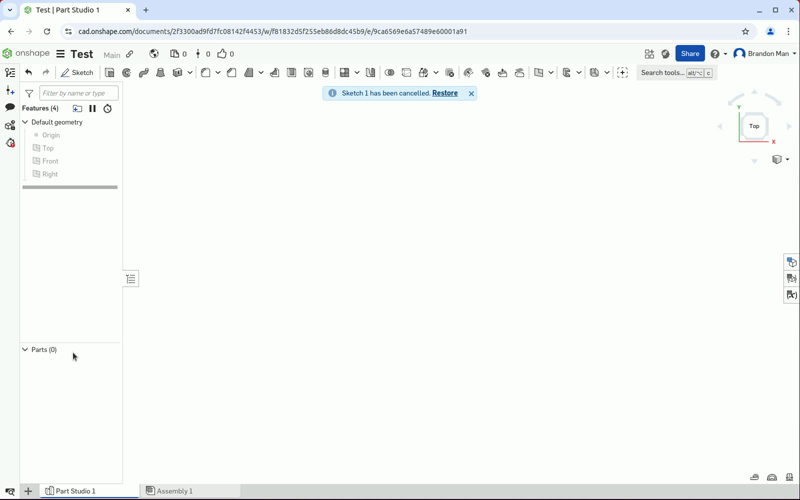
key(shift+p)
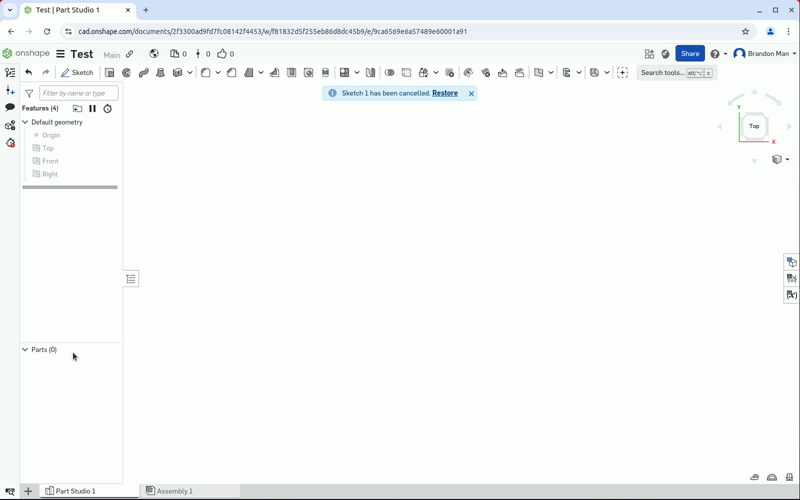
key(space)
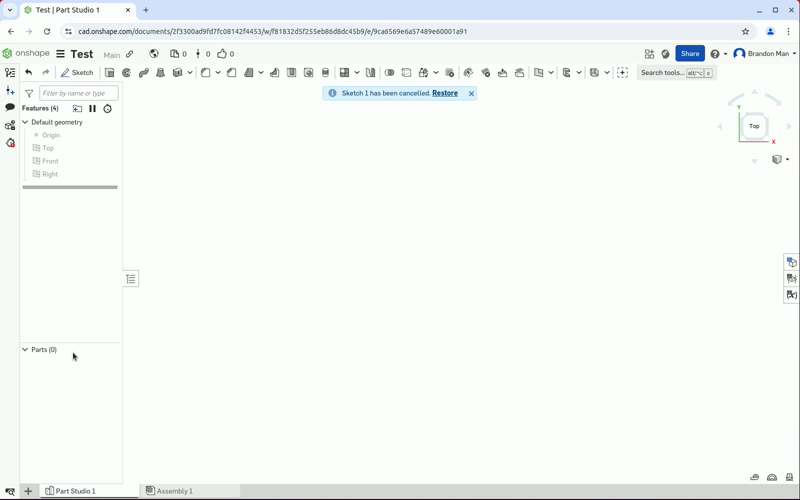
key_down(shift)
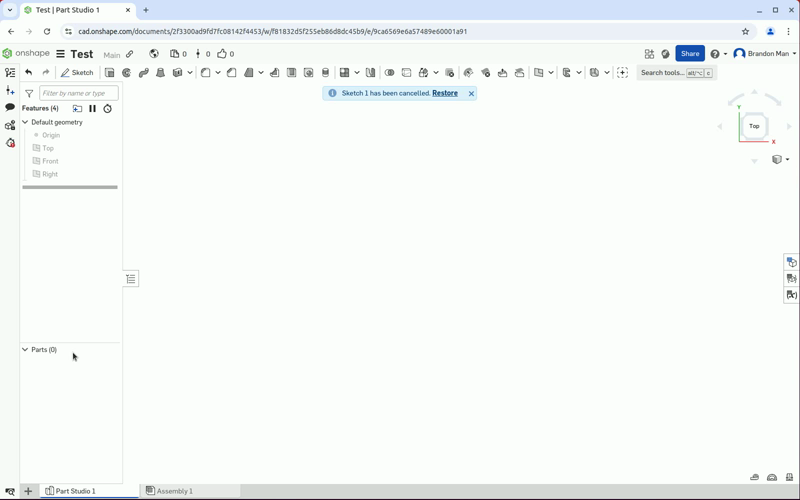
key(up)
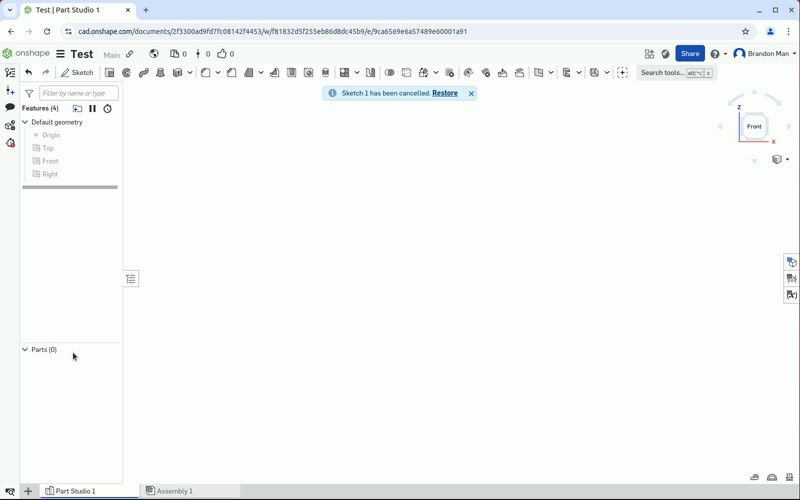
key_up(shift)
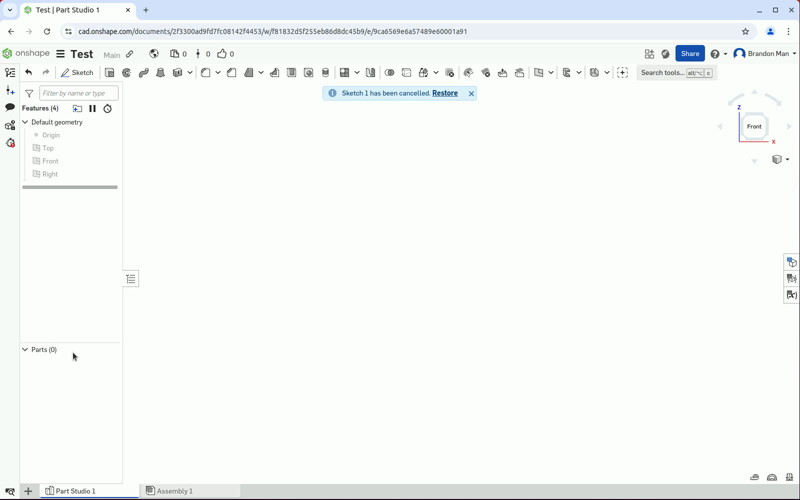
mouse_move(73, 352)
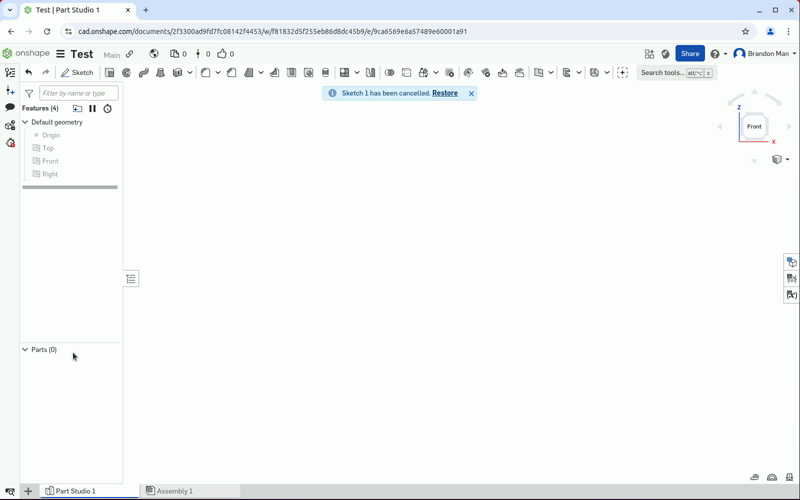
key(shift+y)
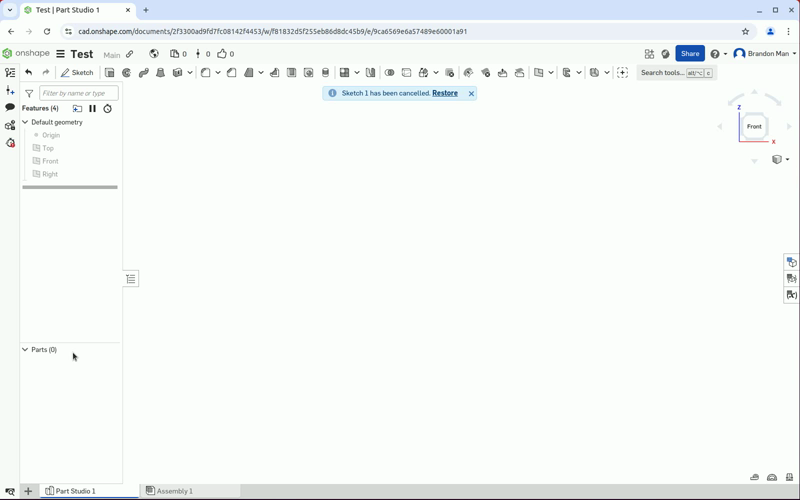
key(shift+s)
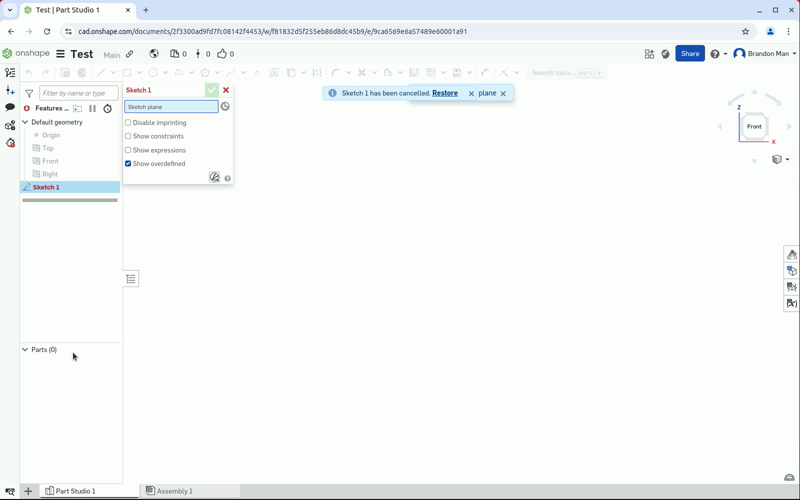
mouse_move(73, 163)
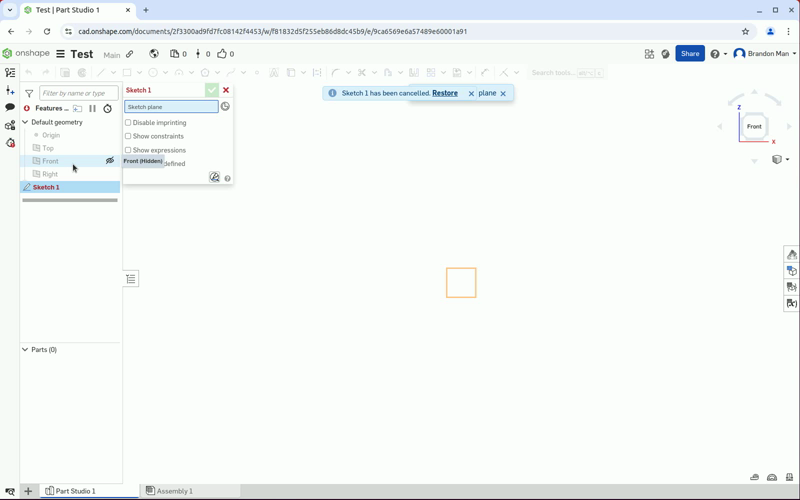
click(73, 163)
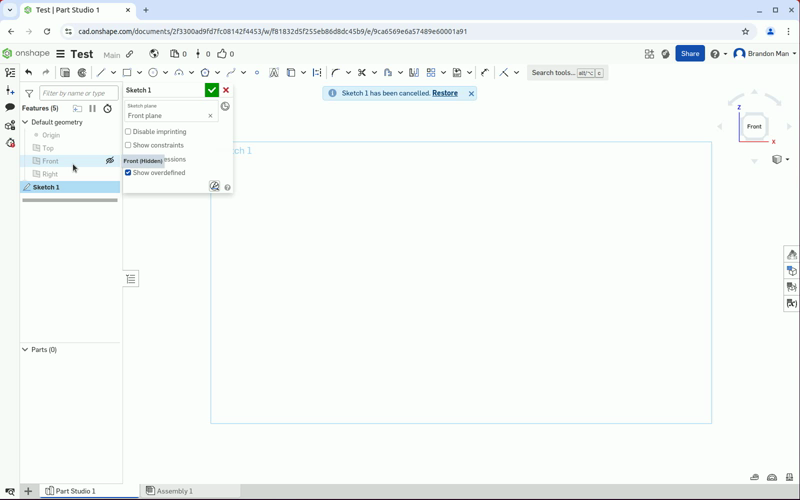
mouse_move(73, 352)
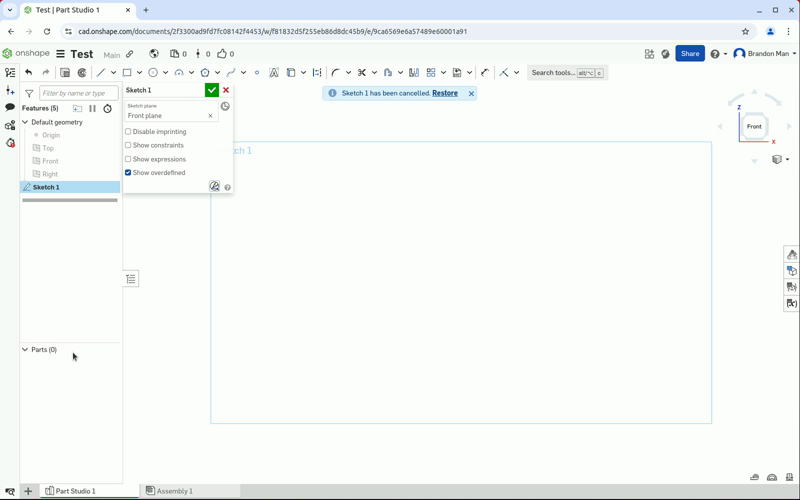
key(y)
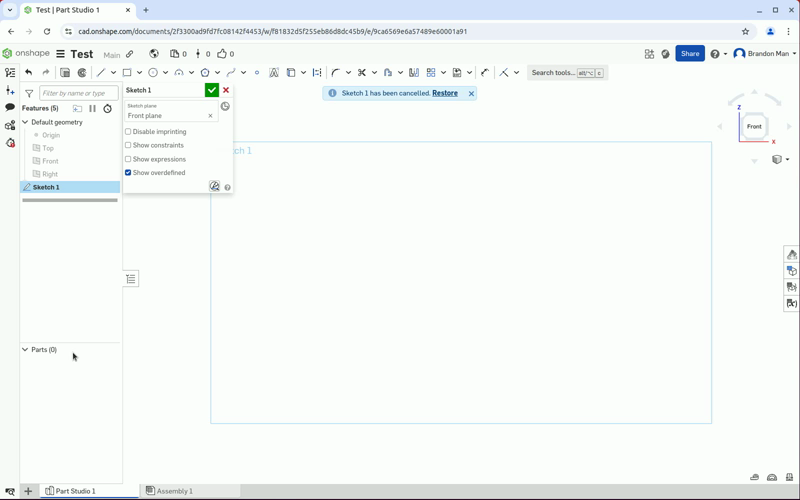
key(l)
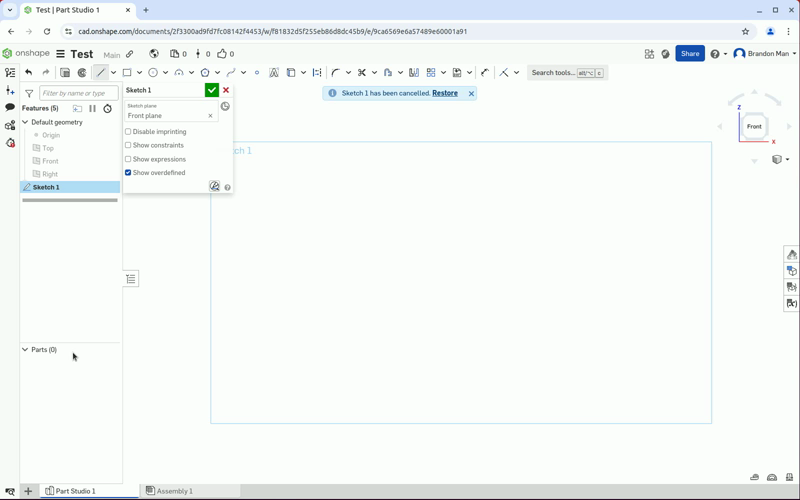
key_down(shift)
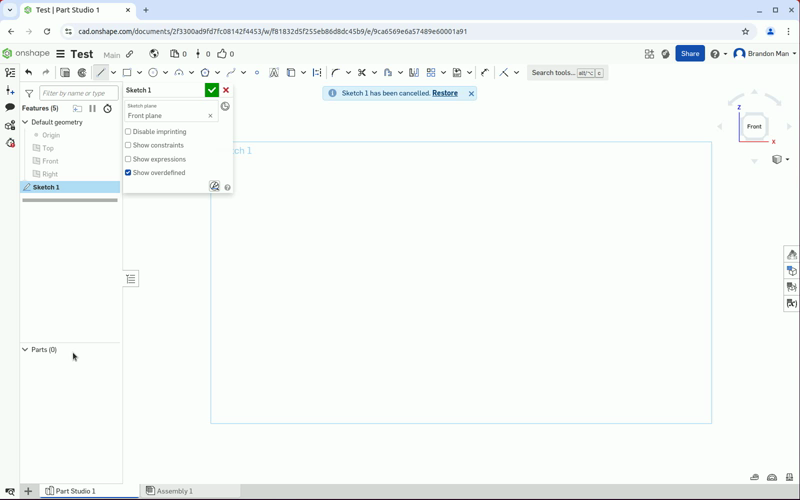
mouse_move(427, 293)
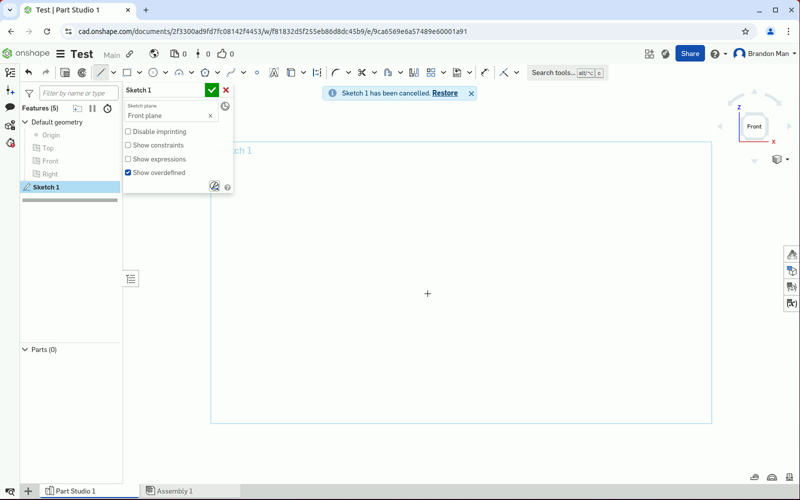
click(427, 293)
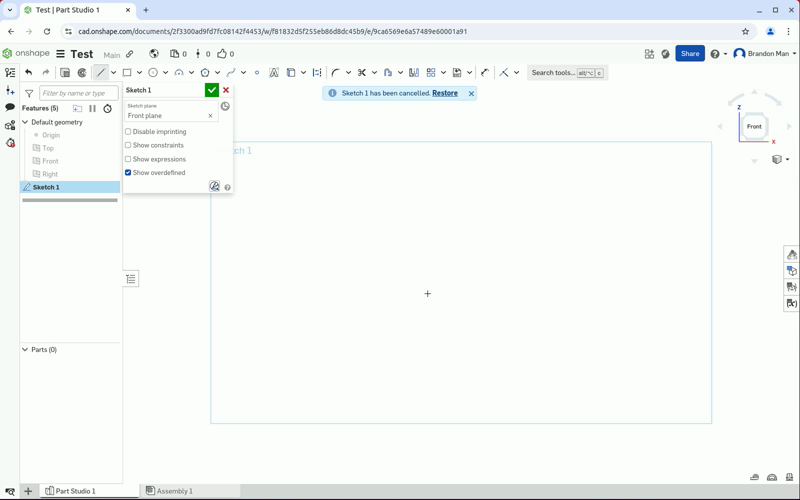
key_up(shift)
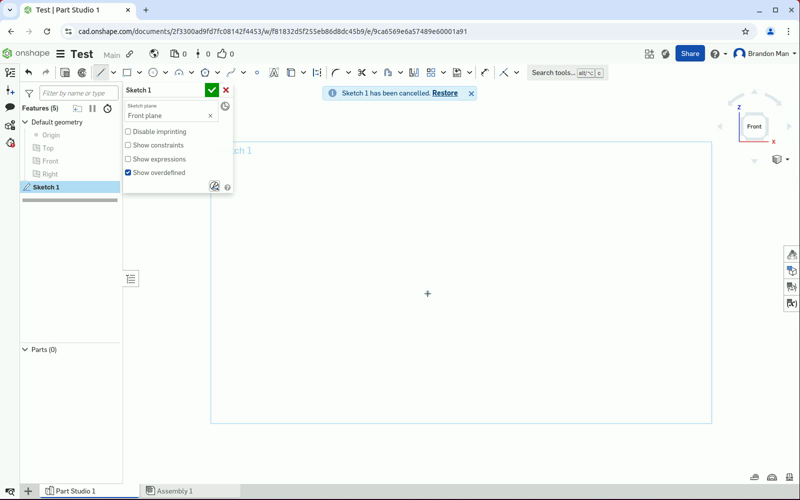
key_down(shift)
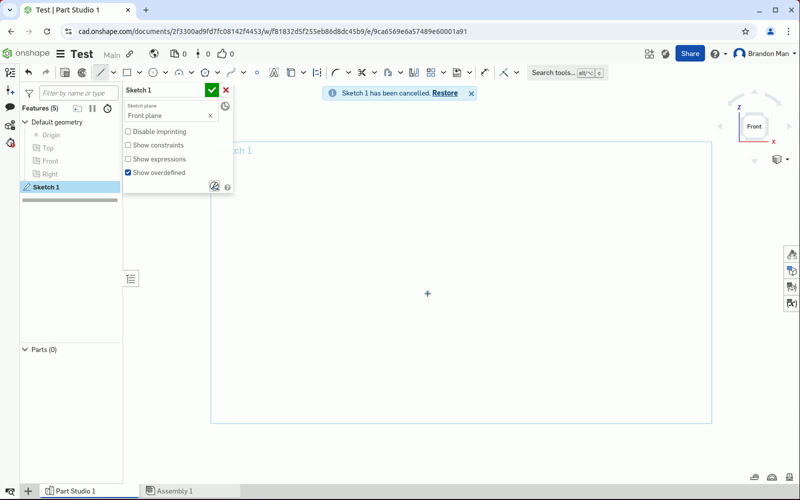
mouse_move(457, 293)
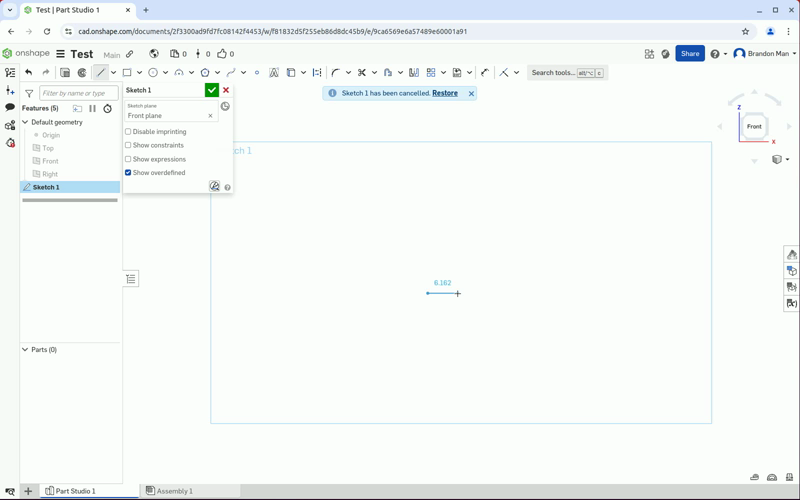
mouse_move(447, 293)
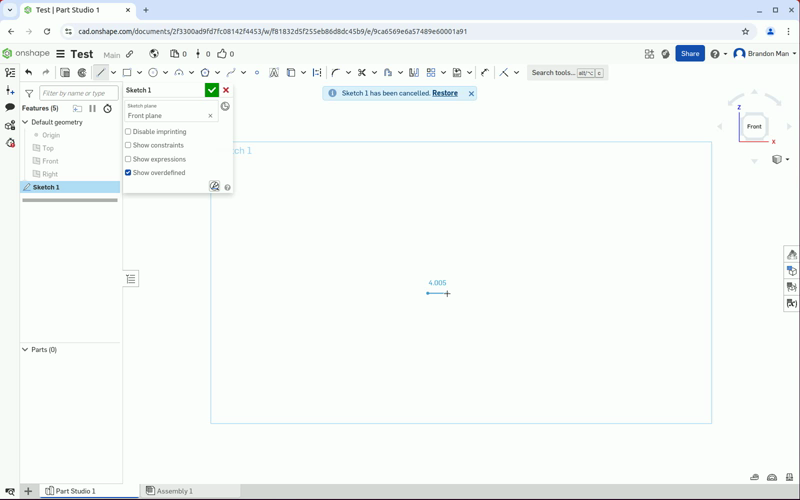
click(447, 293)
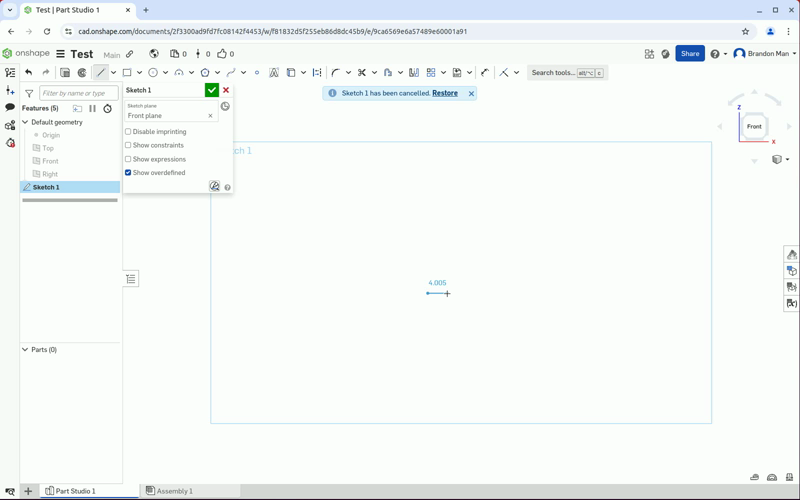
key_up(shift)
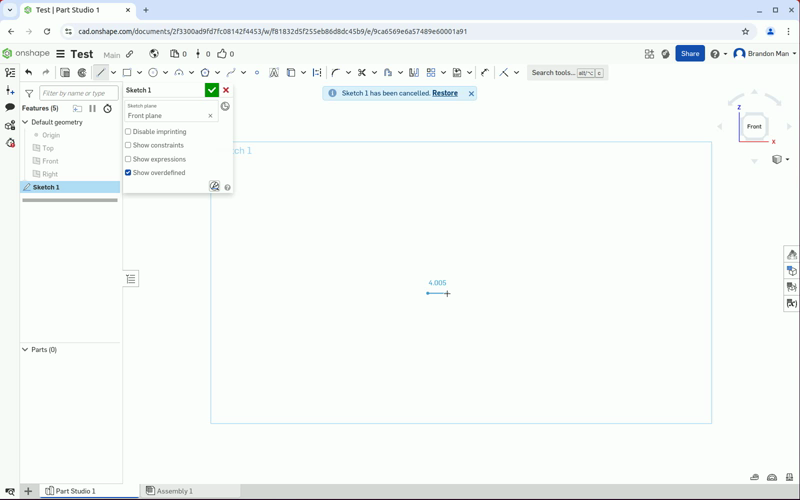
key(esc)
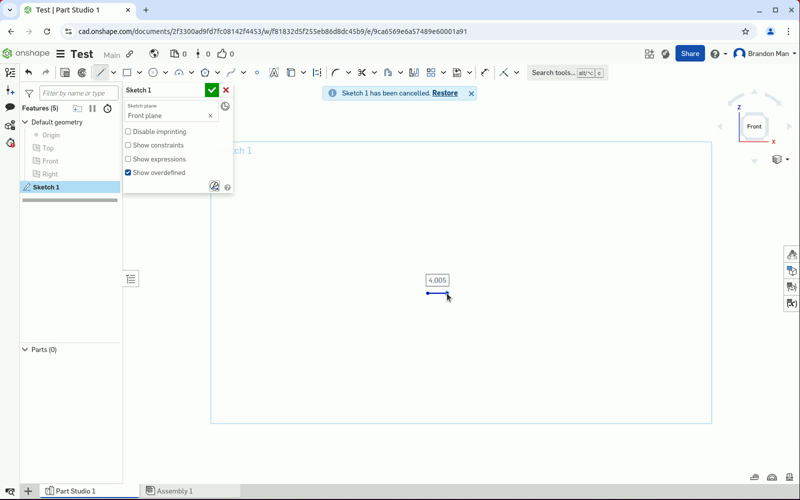
key(a)
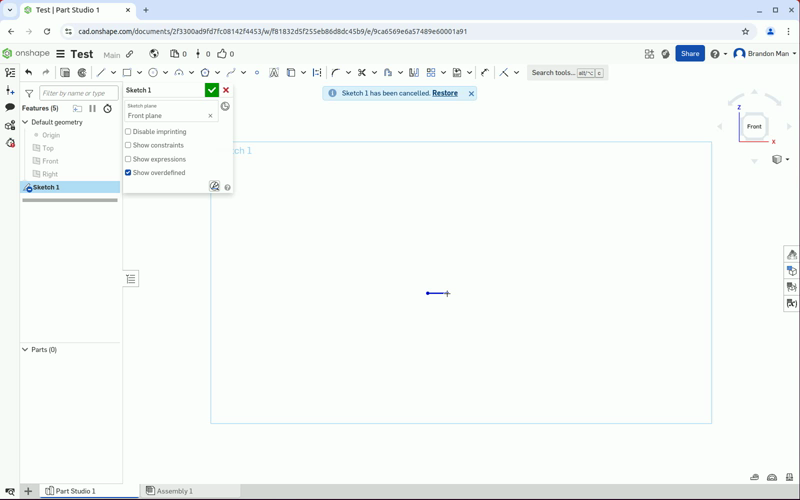
mouse_move(447, 293)
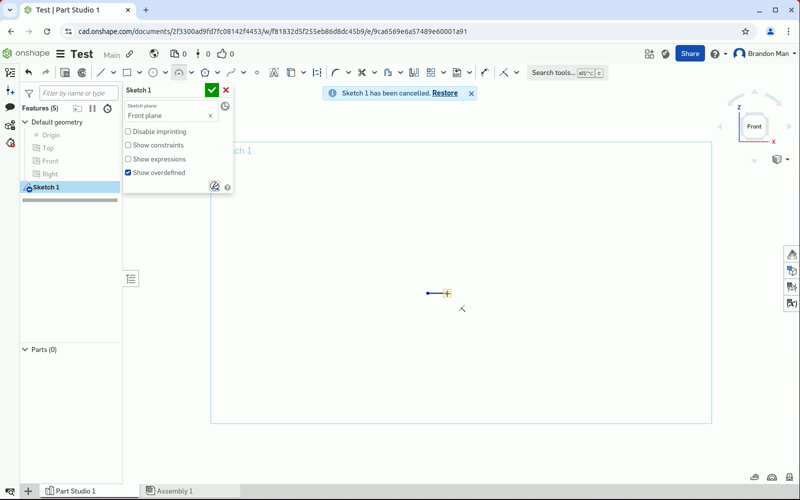
click(447, 293)
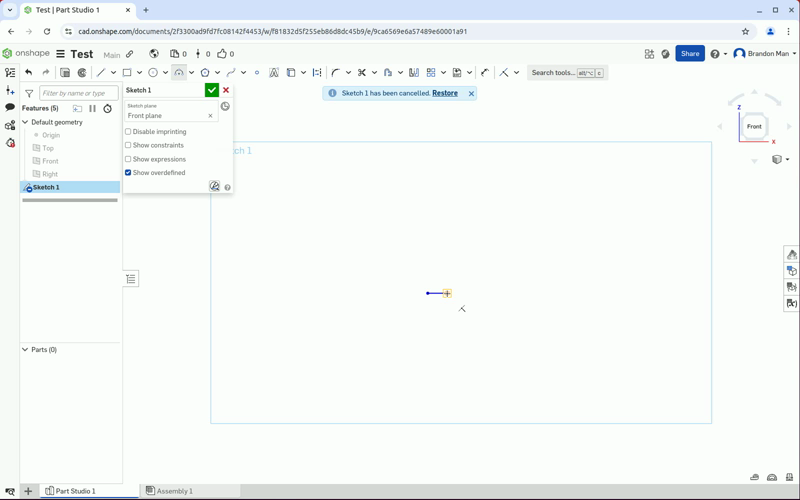
key_down(shift)
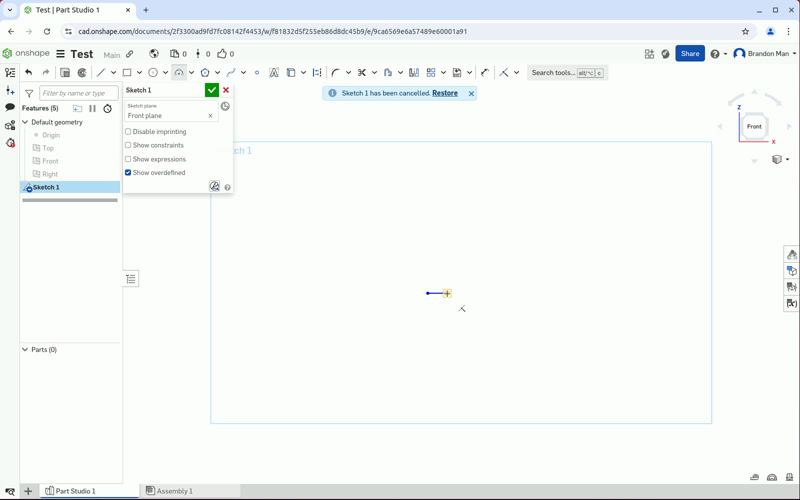
mouse_move(447, 271)
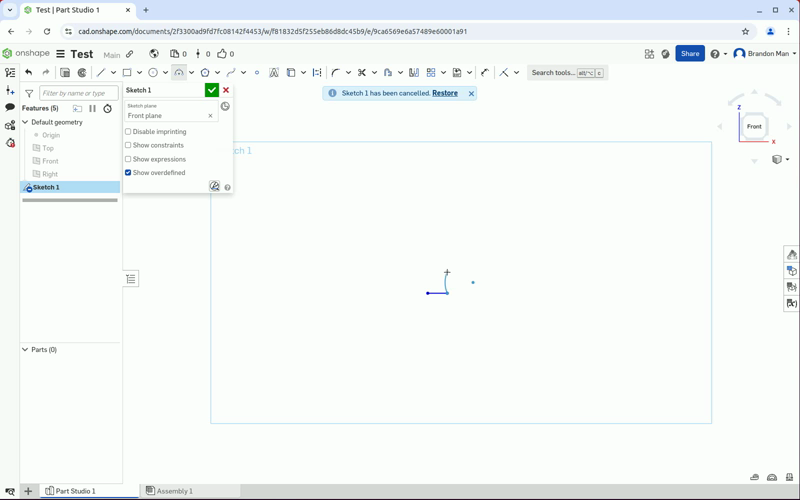
click(447, 271)
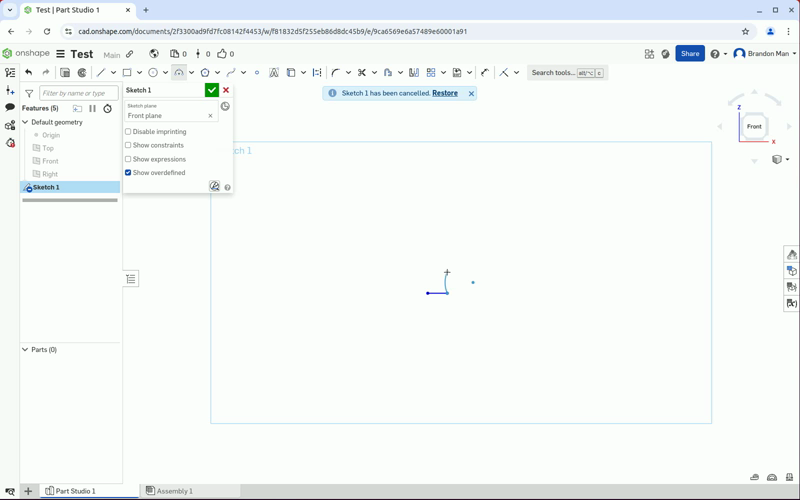
mouse_move(444, 282)
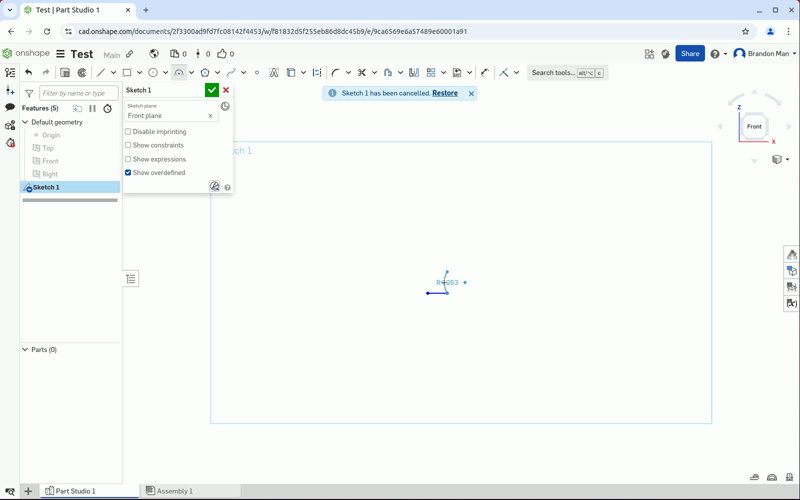
click(444, 282)
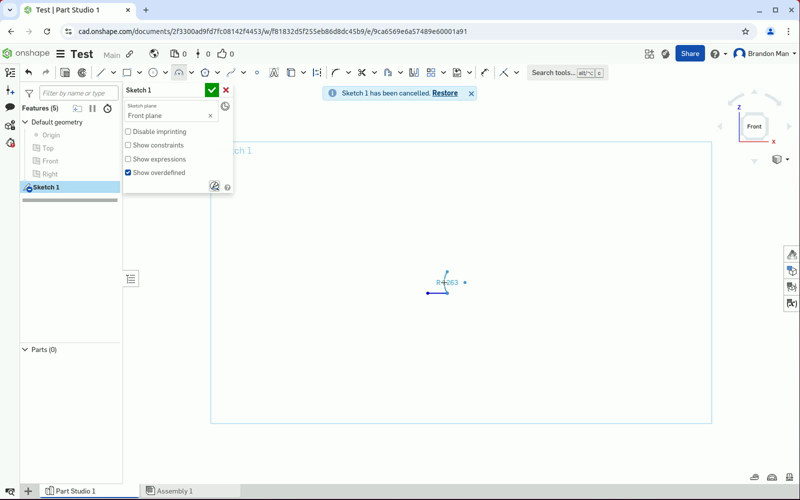
key_up(shift)
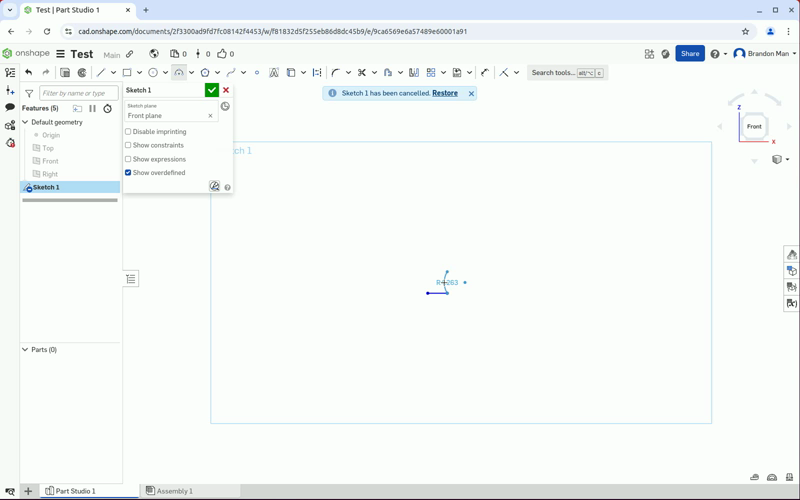
key(esc)
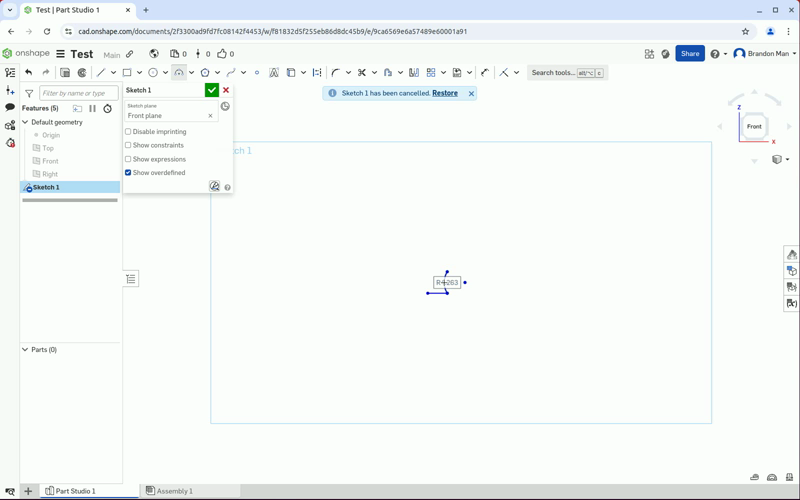
key(l)
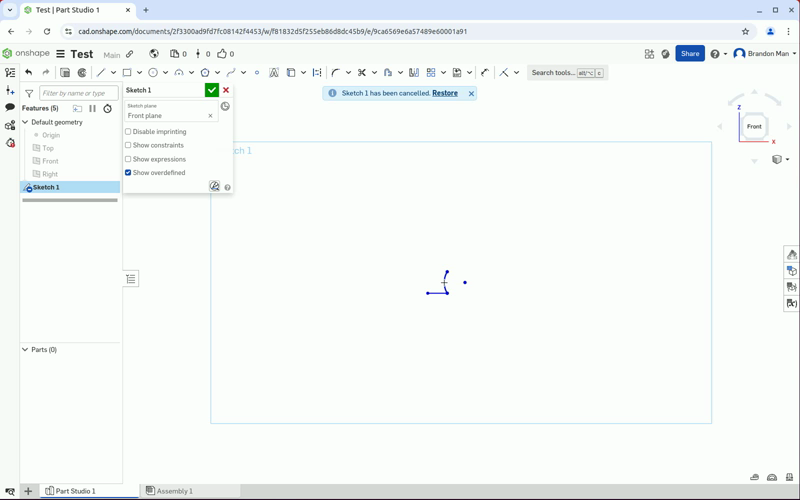
mouse_move(447, 271)
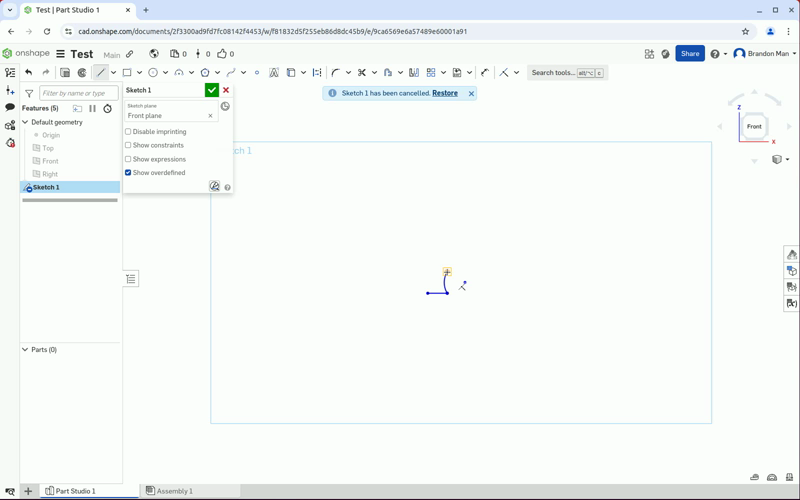
click(447, 271)
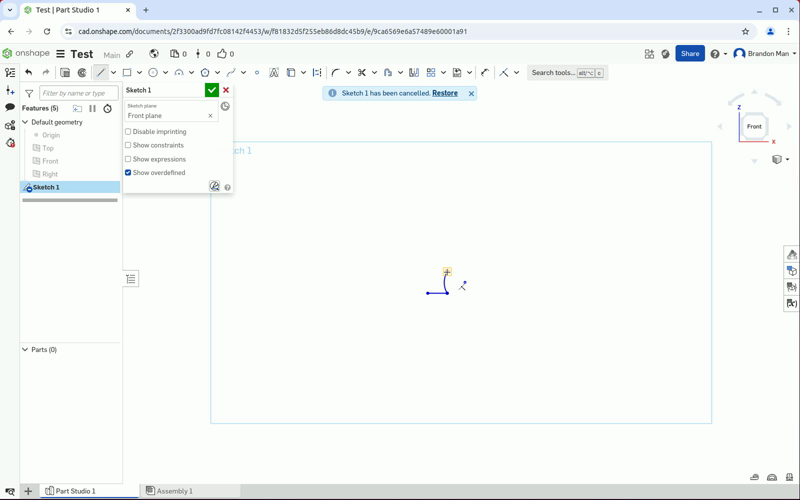
key_down(shift)
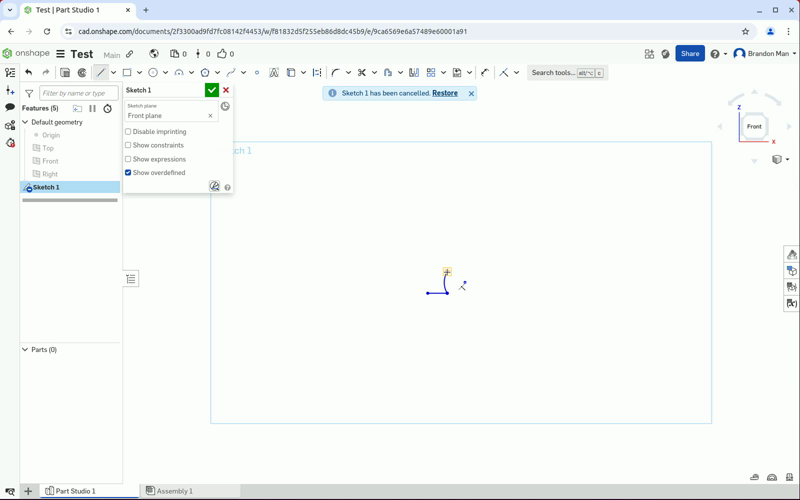
mouse_move(477, 271)
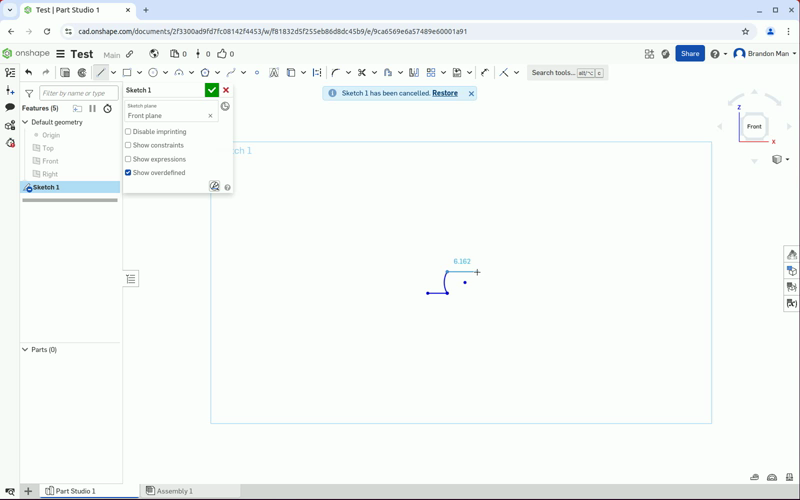
mouse_move(427, 271)
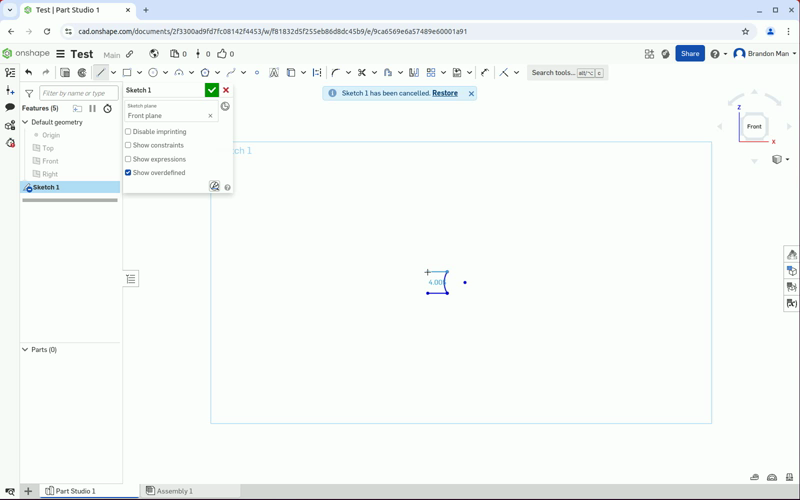
click(427, 271)
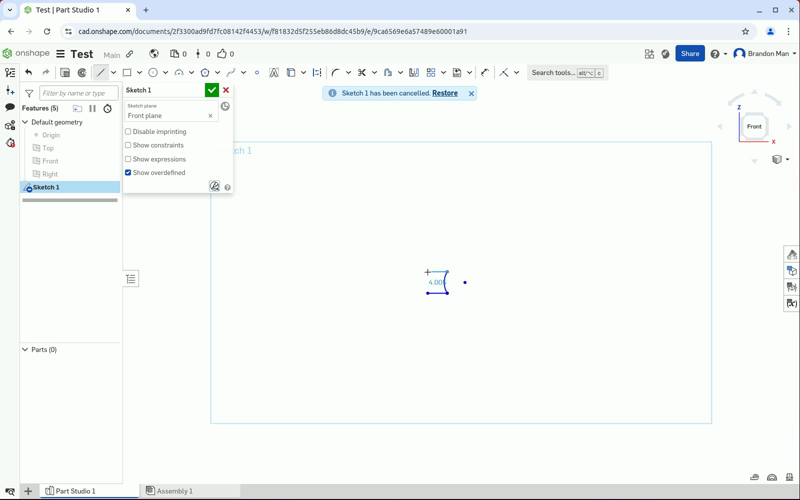
key_up(shift)
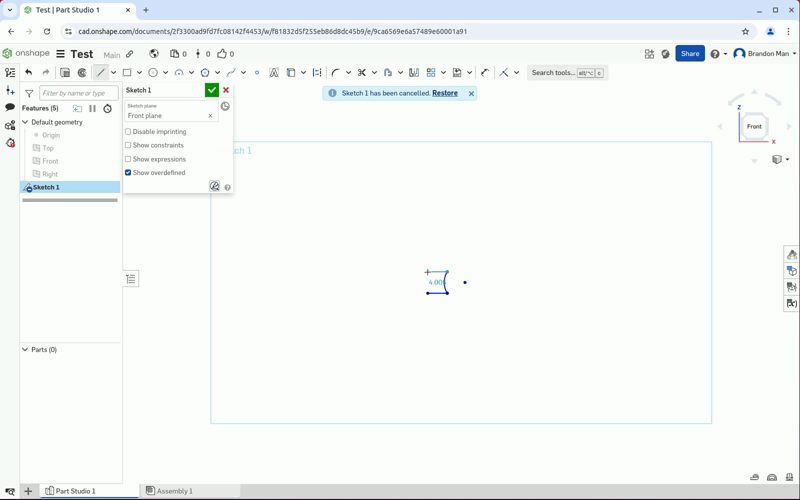
key(esc)
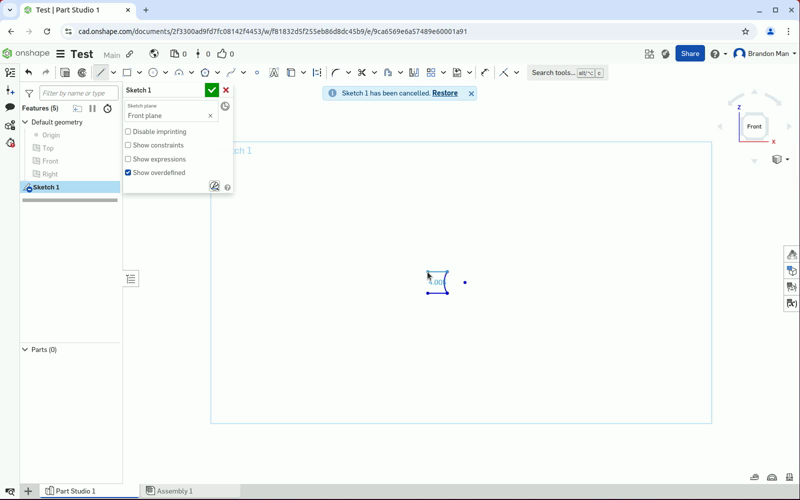
key(a)
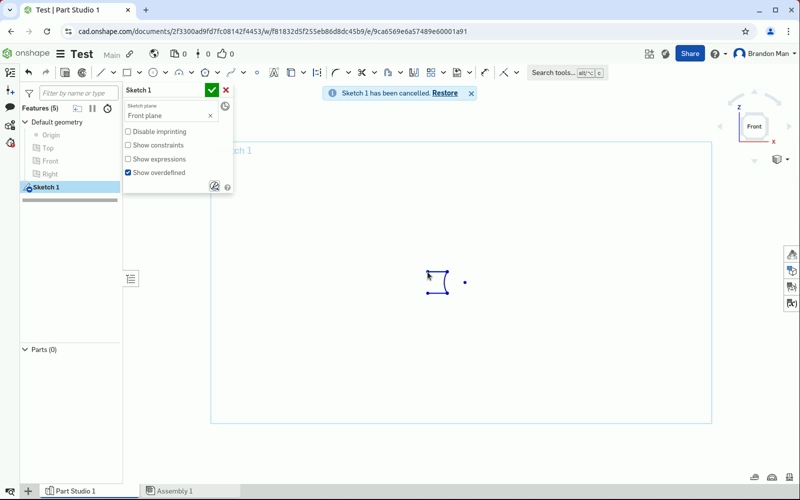
mouse_move(427, 271)
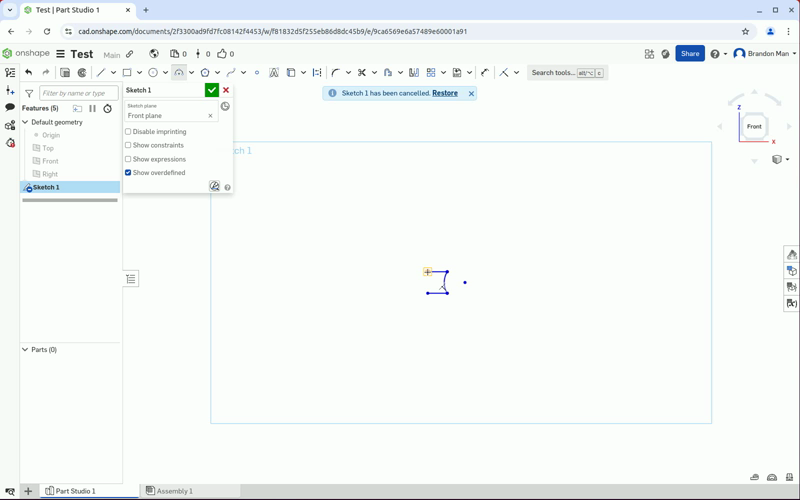
click(427, 271)
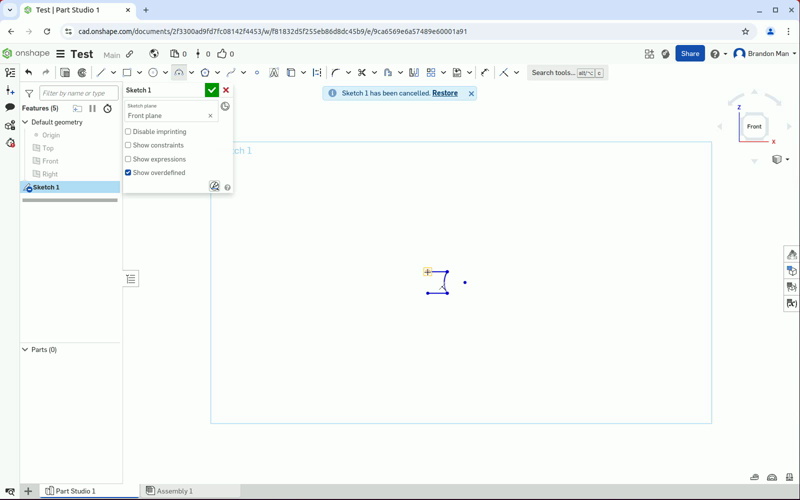
mouse_move(427, 293)
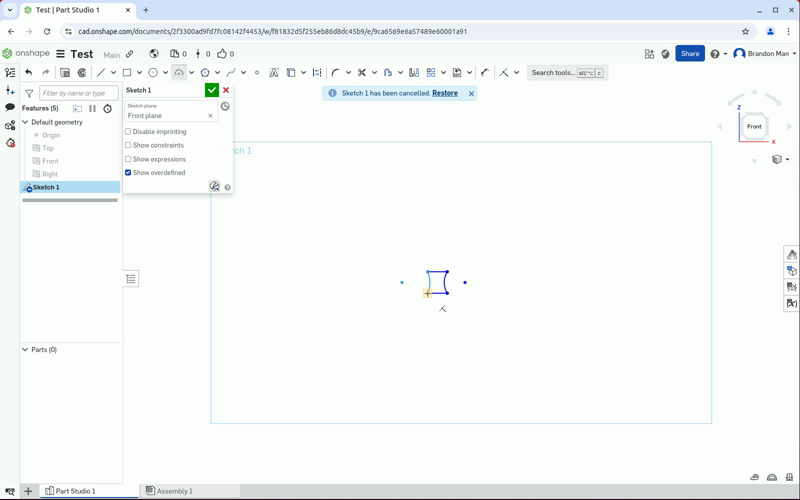
click(427, 293)
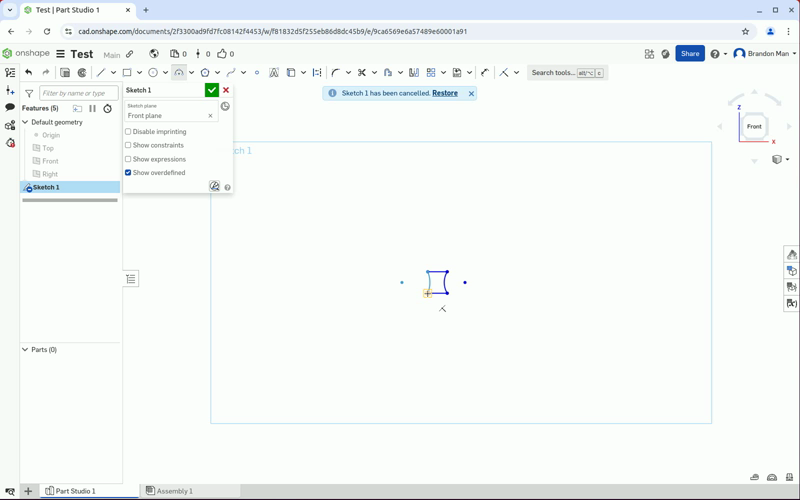
key_down(shift)
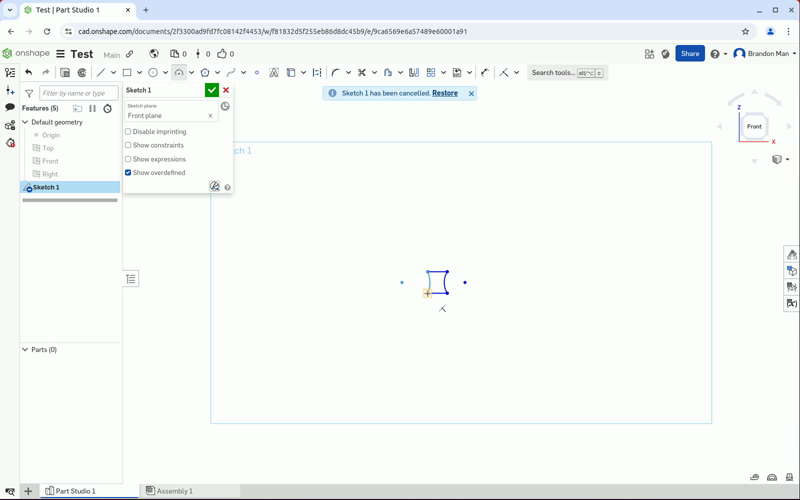
mouse_move(426, 282)
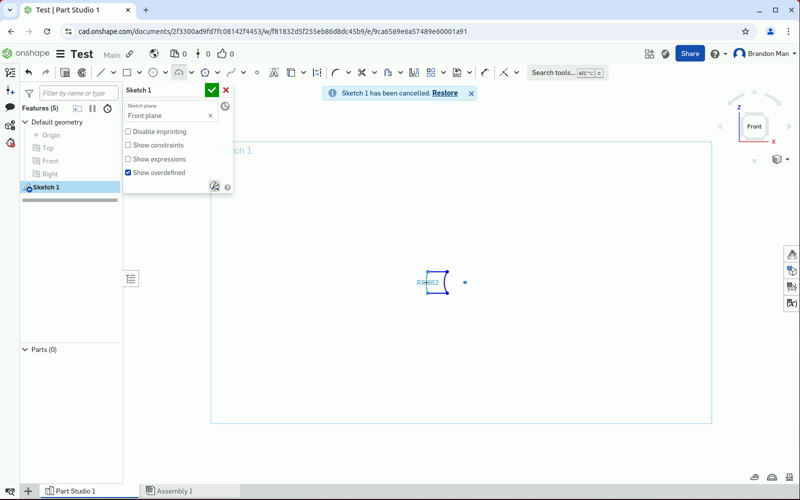
click(426, 282)
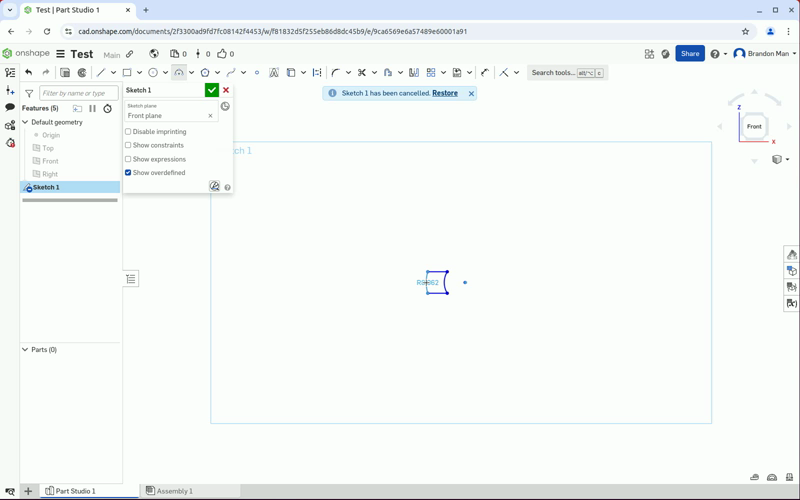
key_up(shift)
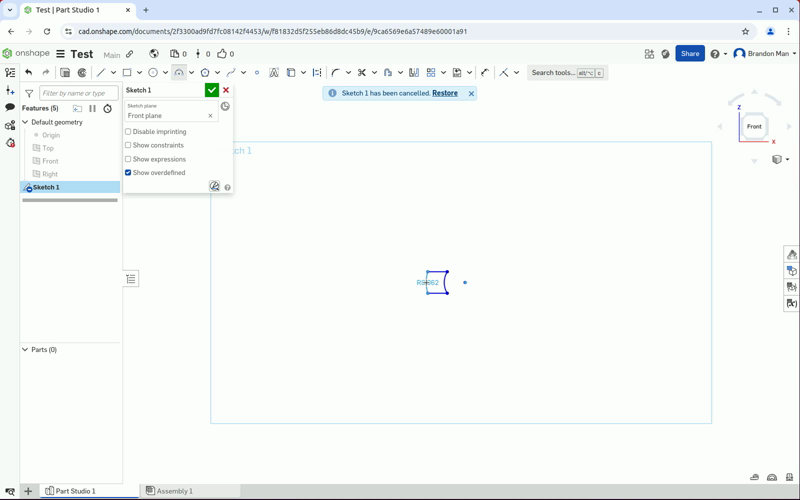
key(esc)
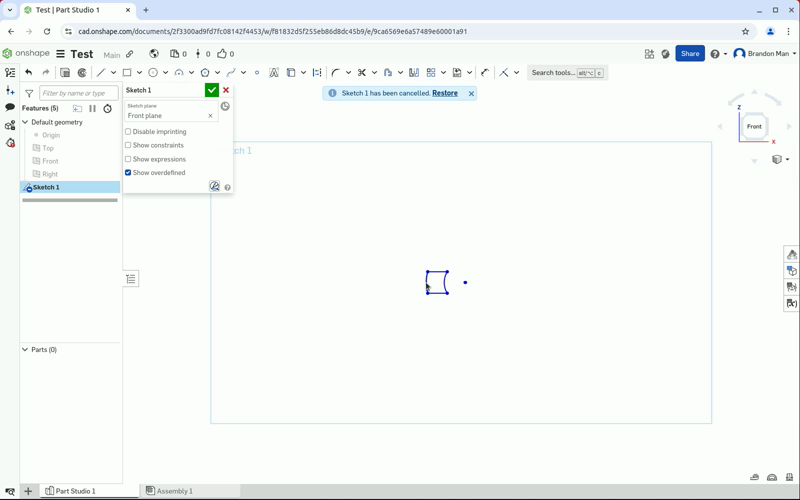
mouse_move(444, 291)
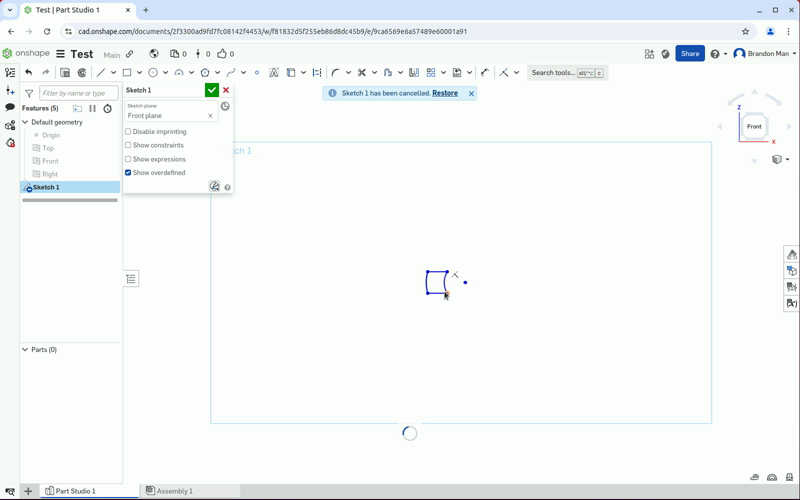
scroll(6)
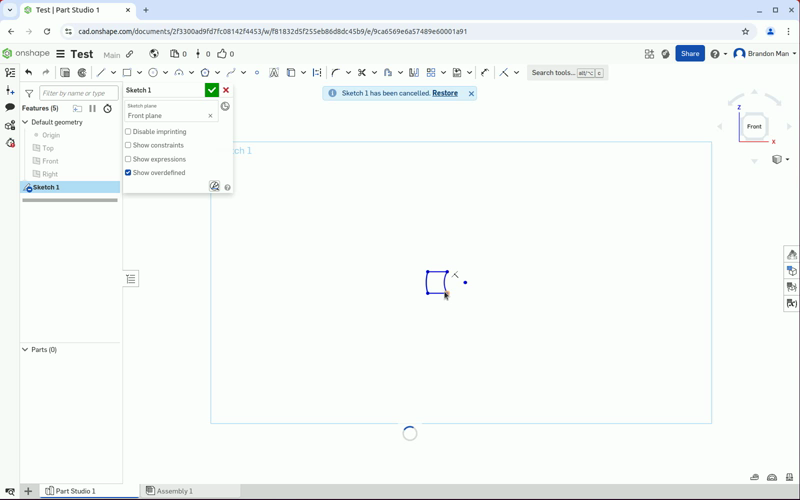
scroll(6)
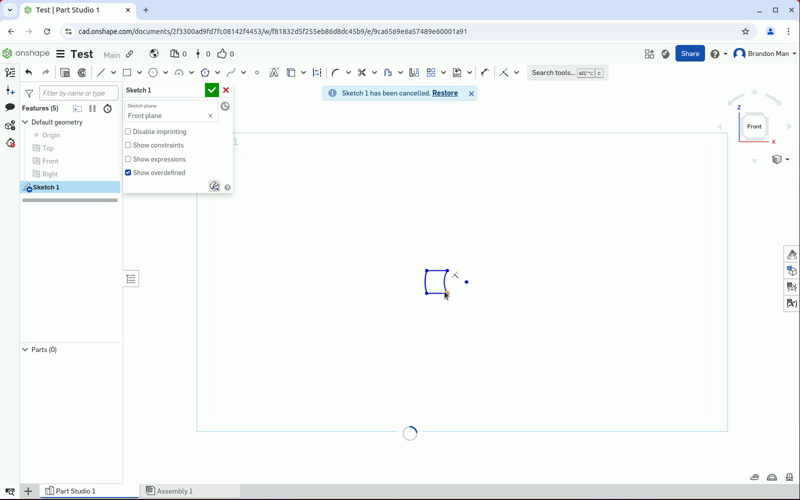
scroll(6)
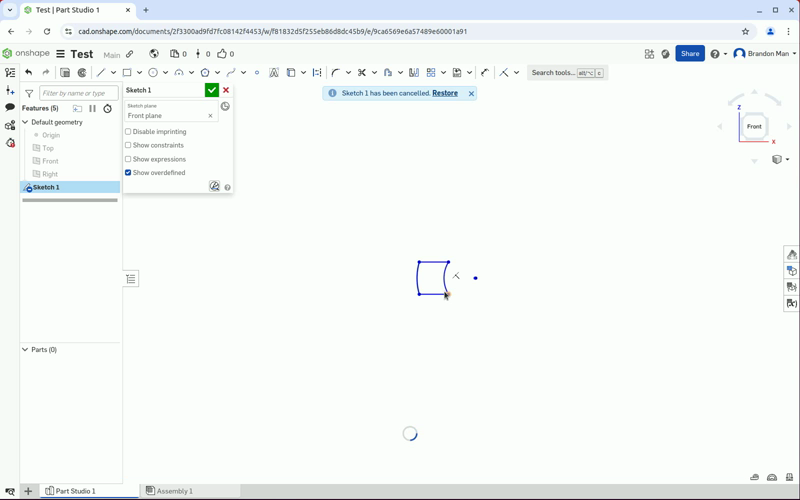
scroll(6)
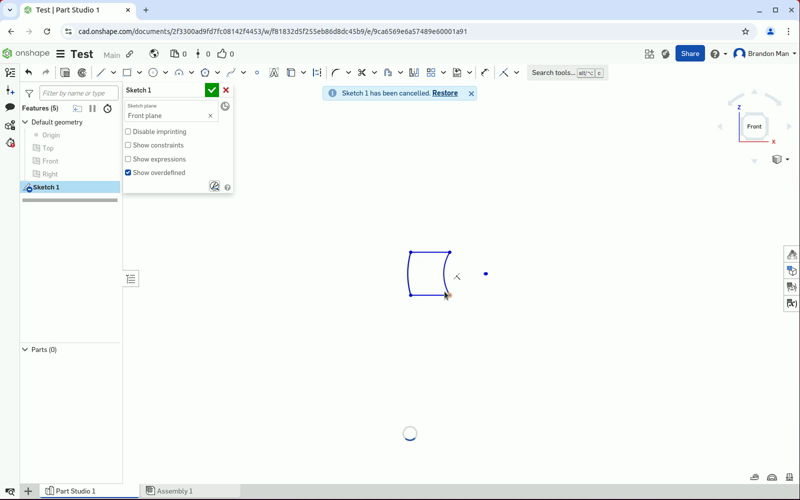
scroll(6)
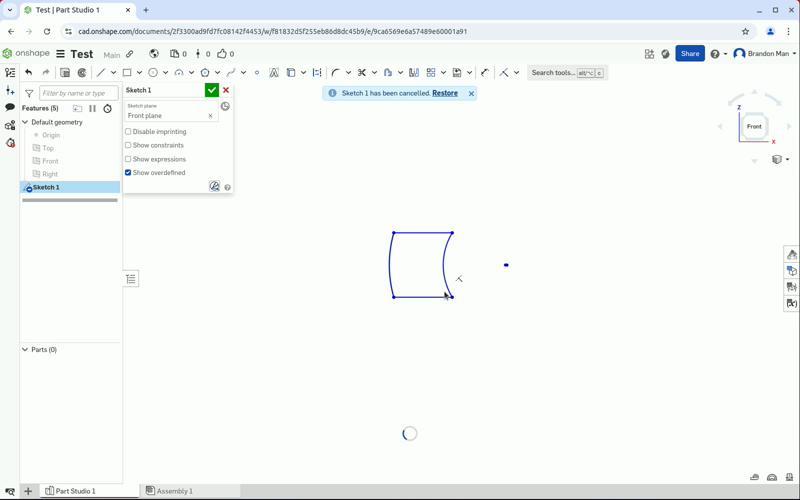
scroll(6)
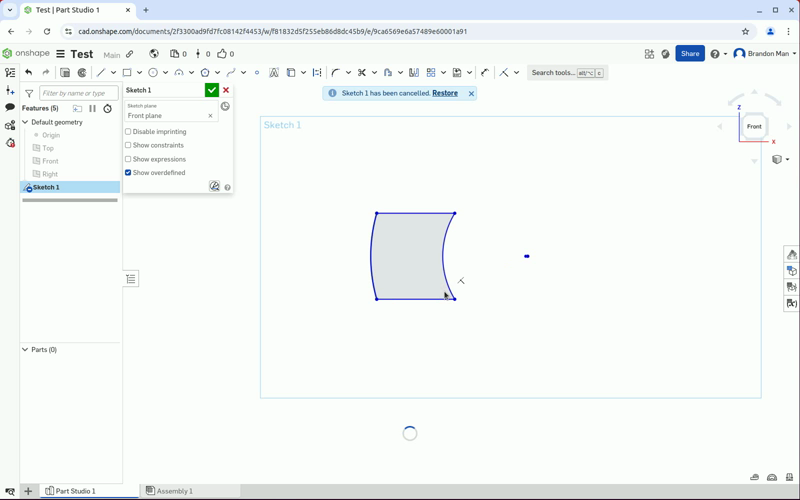
scroll(6)
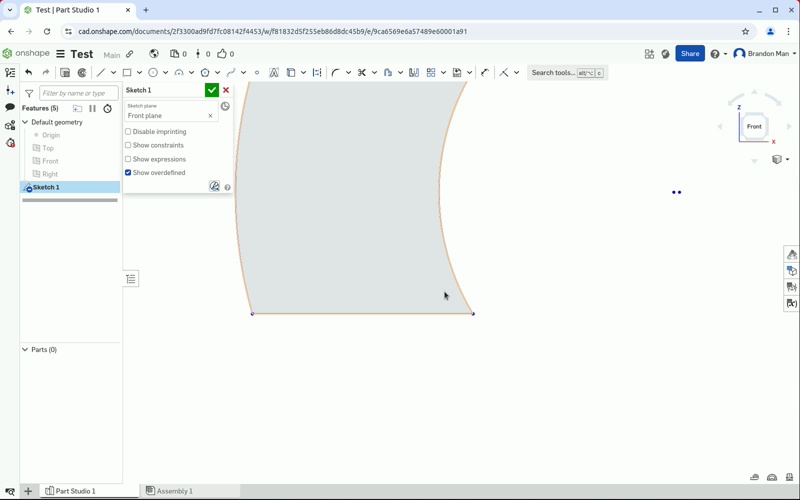
click(444, 291)
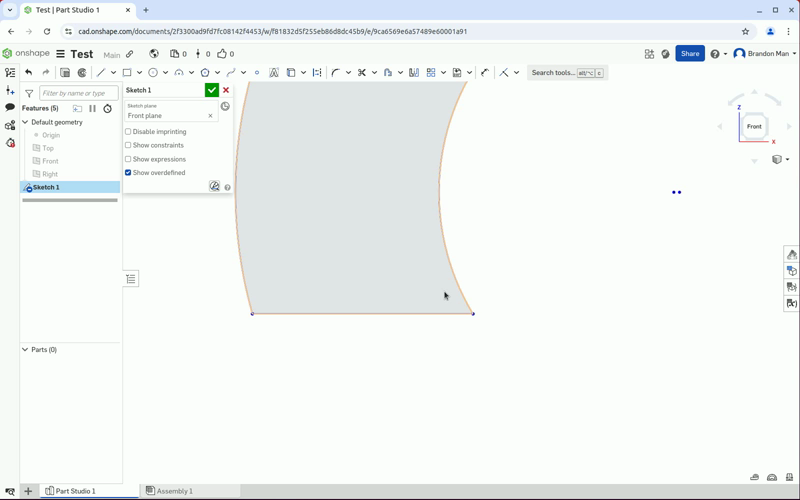
scroll(-6)
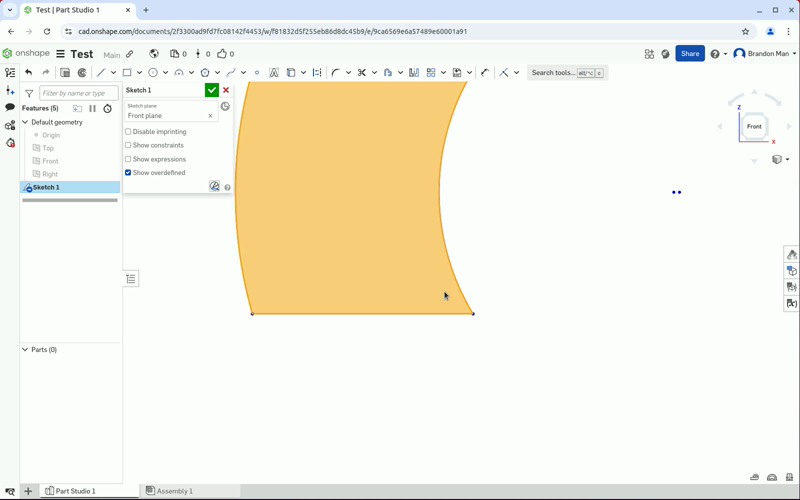
scroll(-6)
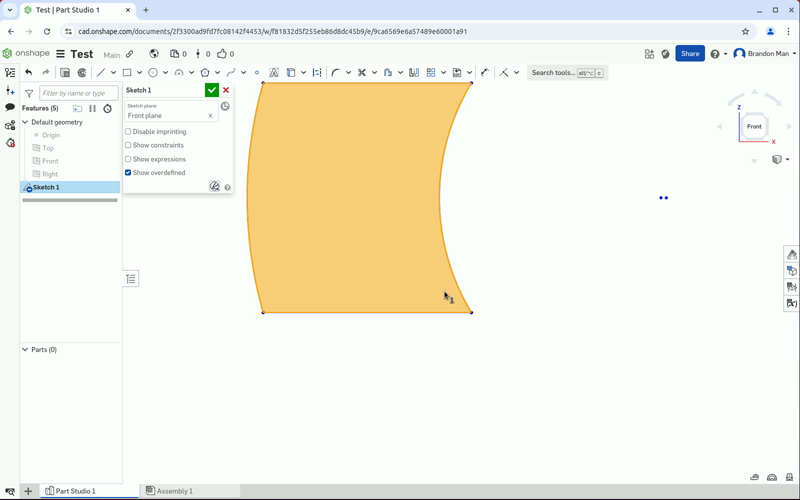
scroll(-6)
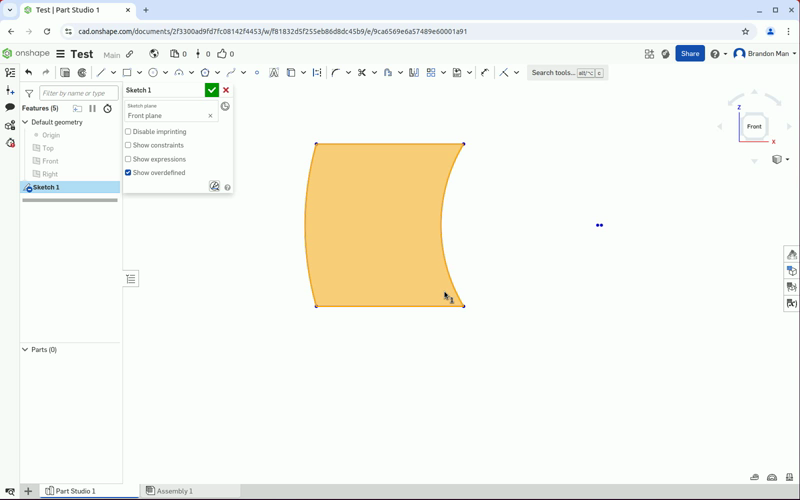
scroll(-6)
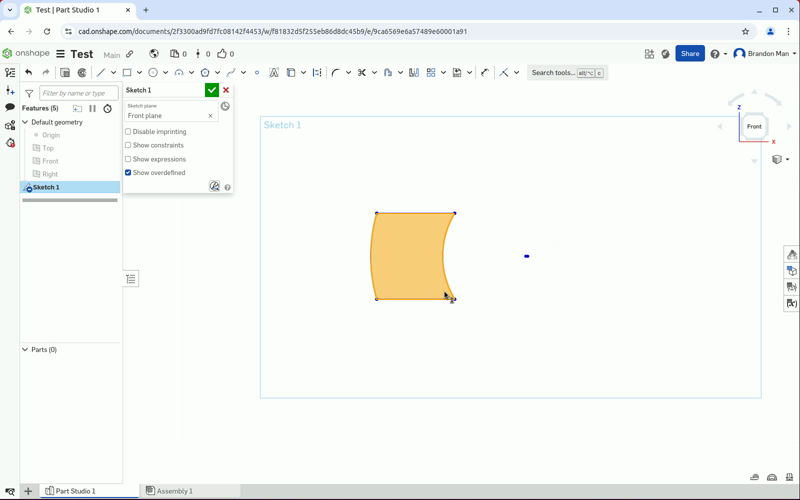
scroll(-6)
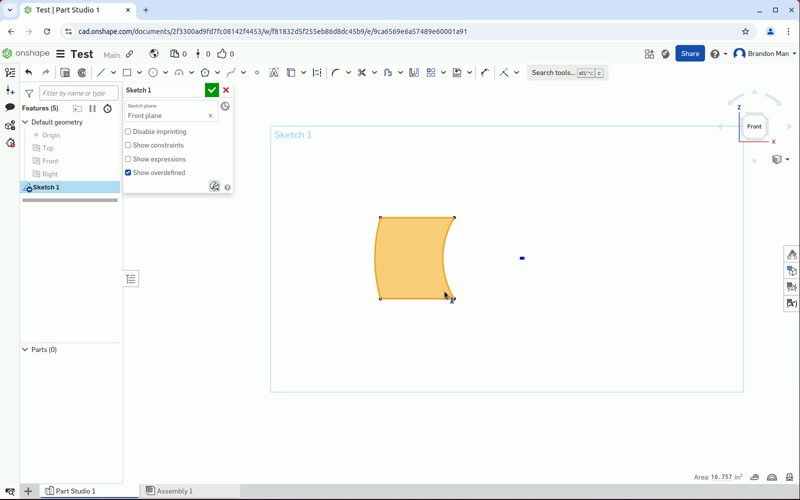
scroll(-6)
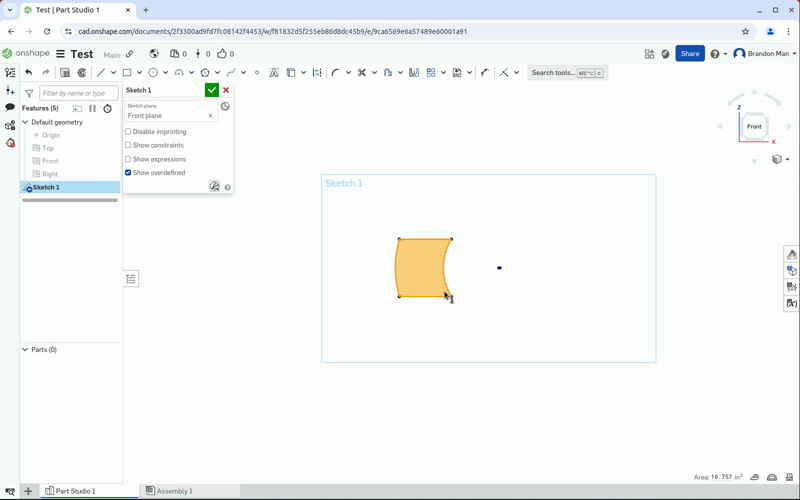
scroll(-6)
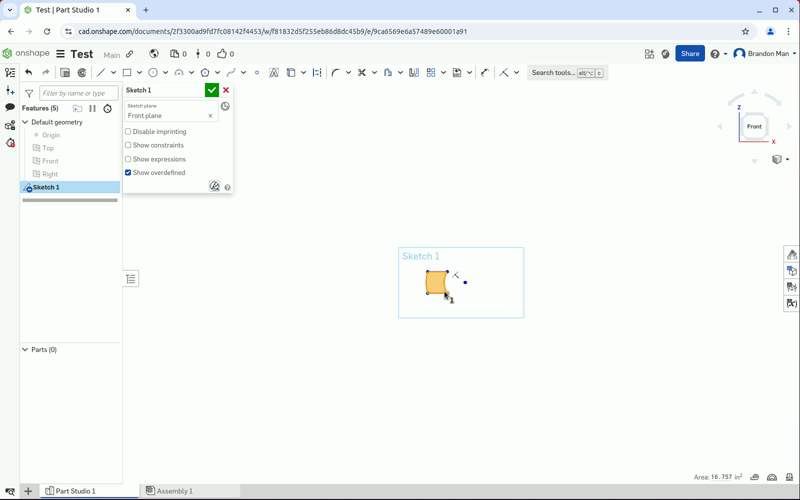
mouse_move(73, 352)
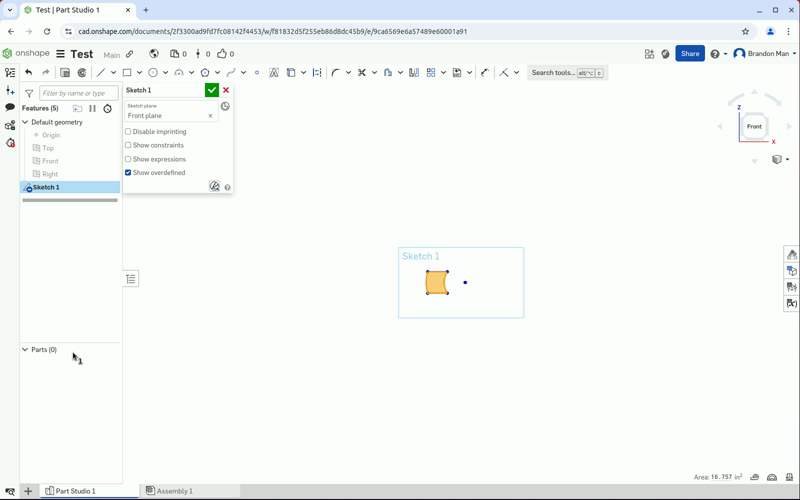
key(shift+y)
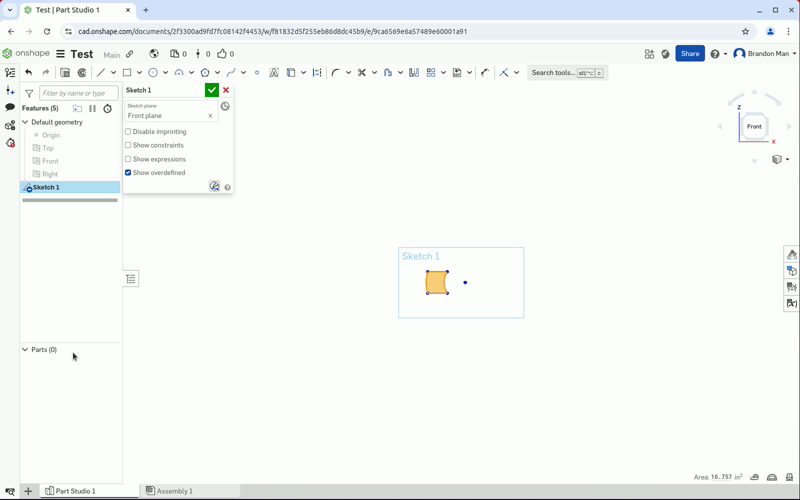
key(shift+e)
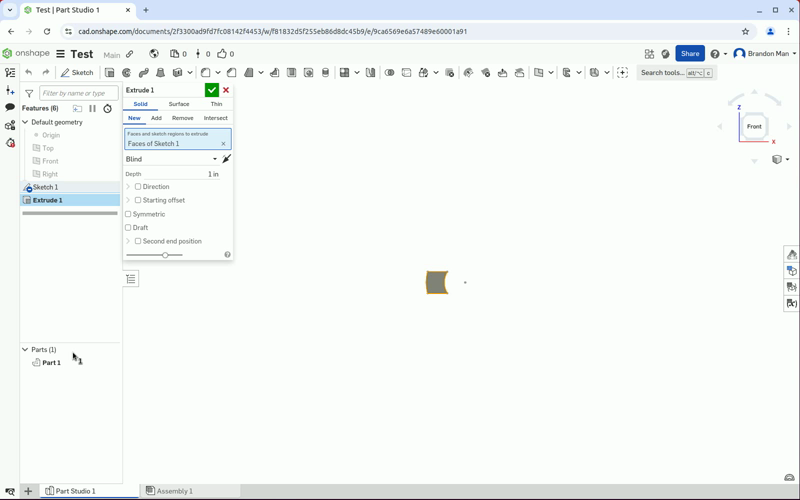
mouse_move(143, 106)
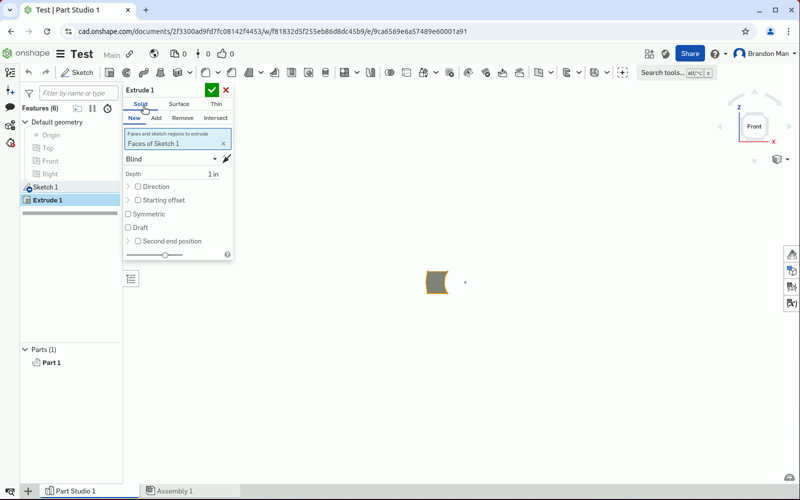
click(143, 106)
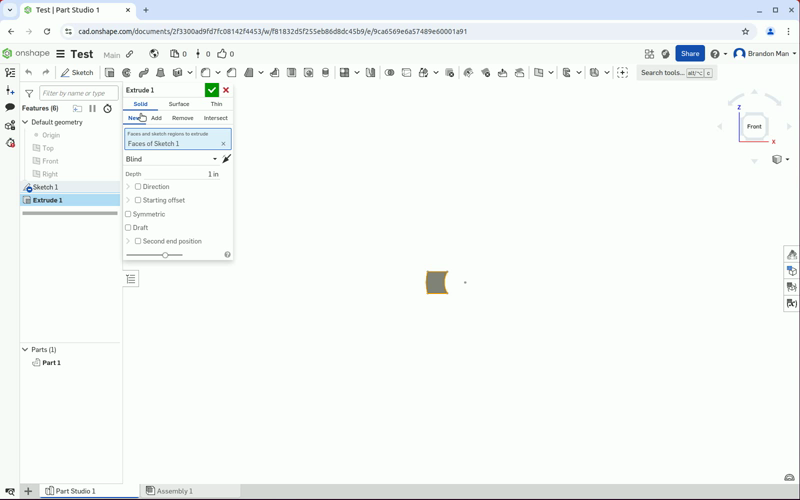
mouse_move(137, 120)
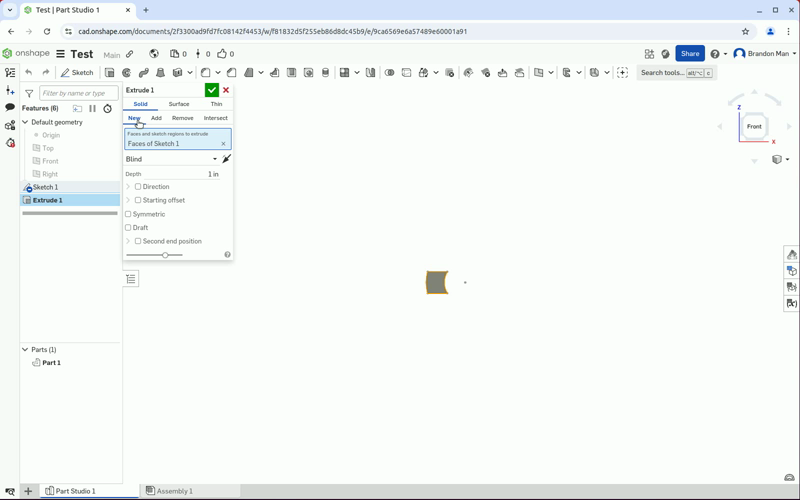
click(137, 120)
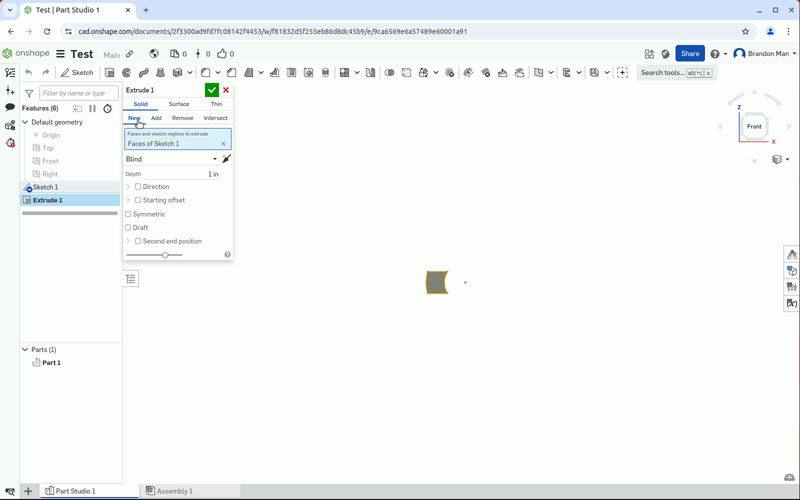
key(tab, 4)
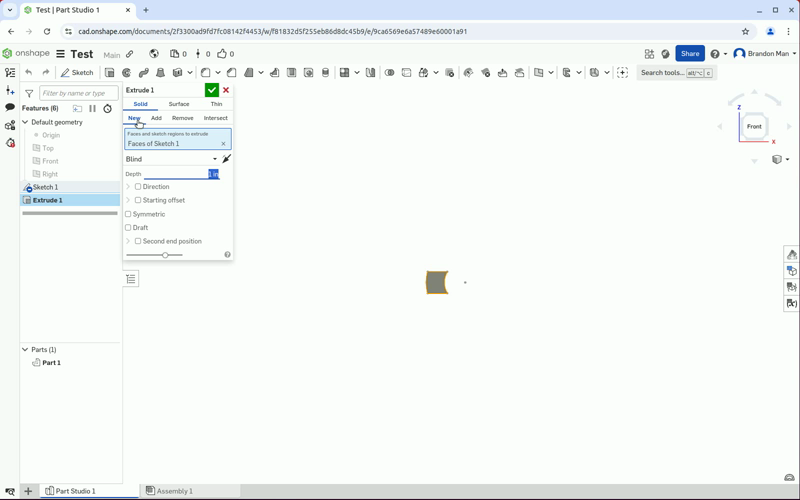
text(8.425)
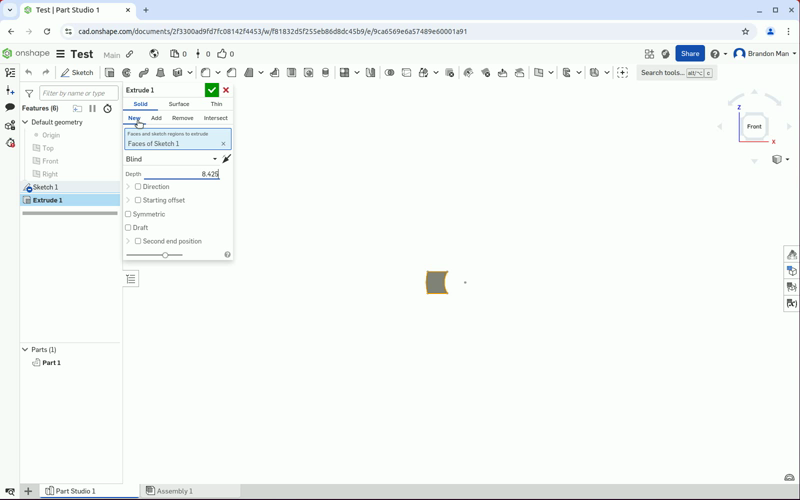
key(enter)
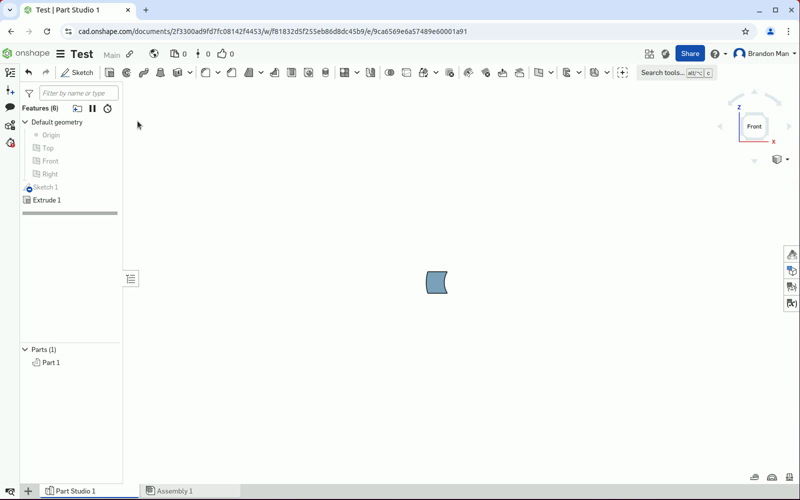
key(shift+h)
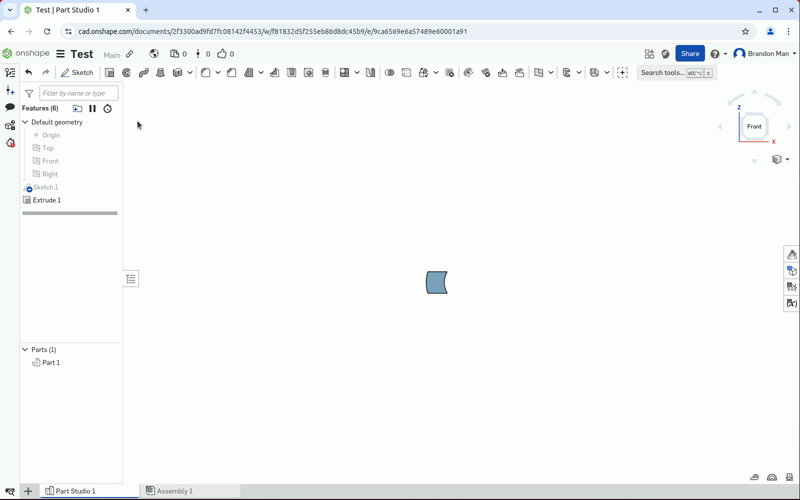
key(shift+h)
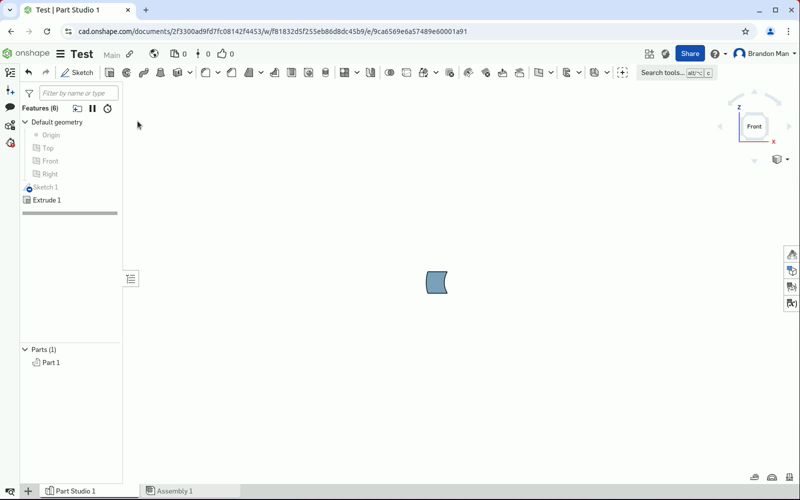
mouse_move(73, 189)
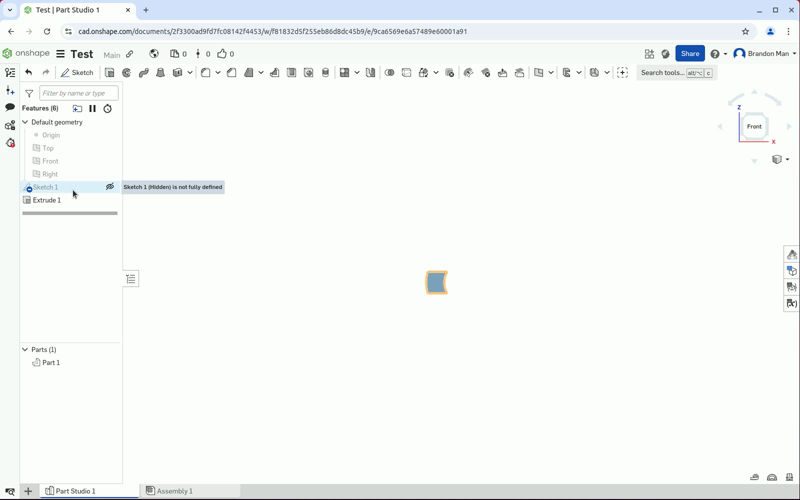
click(73, 189)
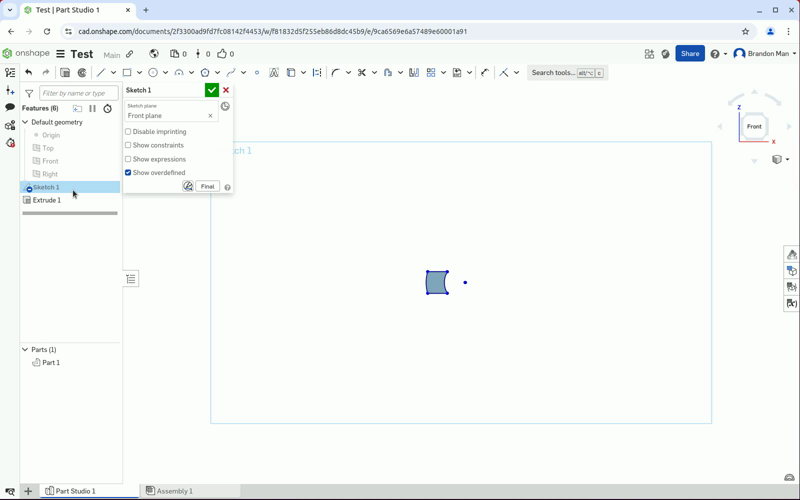
mouse_move(229, 92)
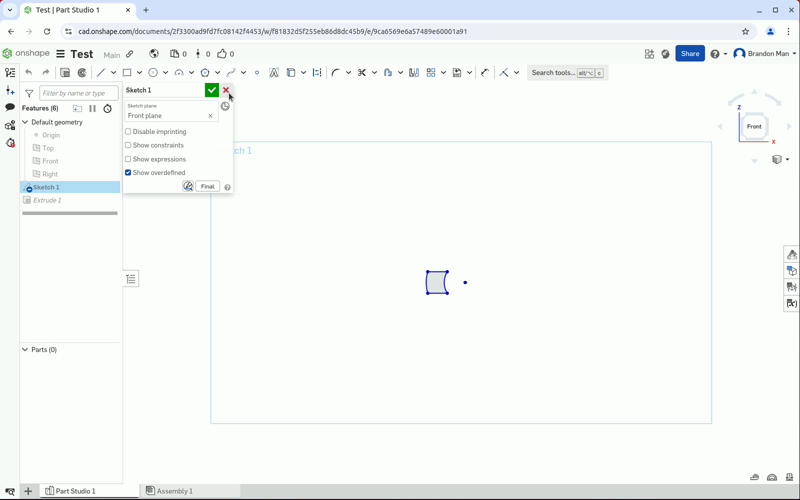
click(229, 92)
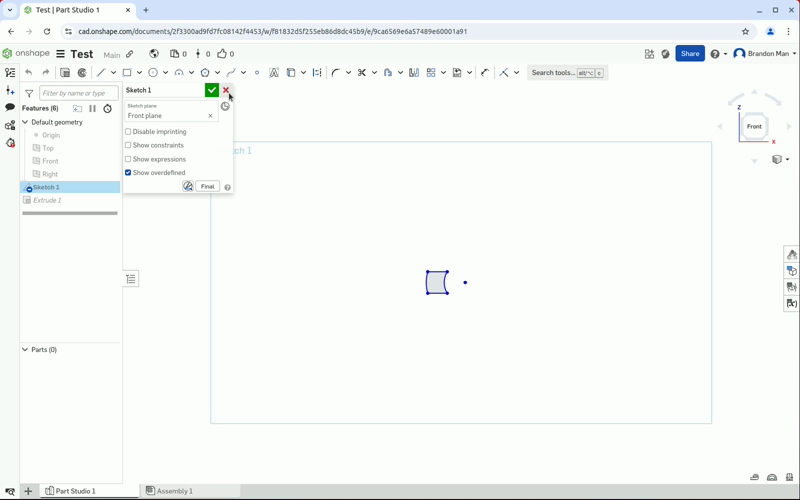
key(shift+s)
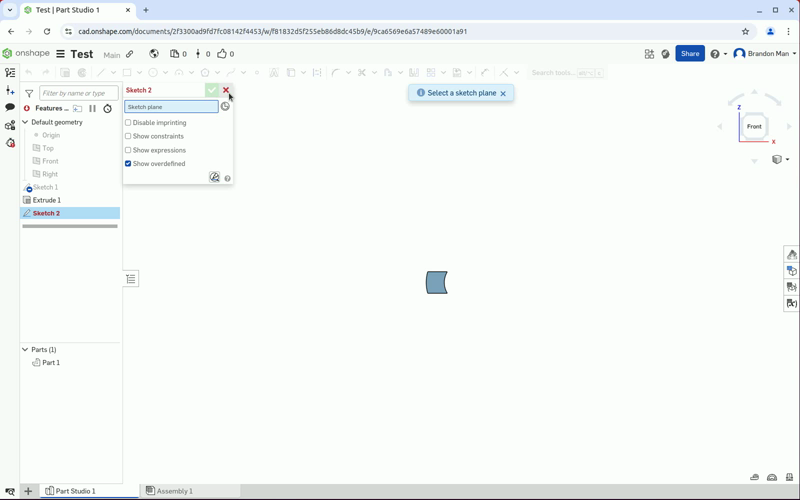
mouse_move(73, 163)
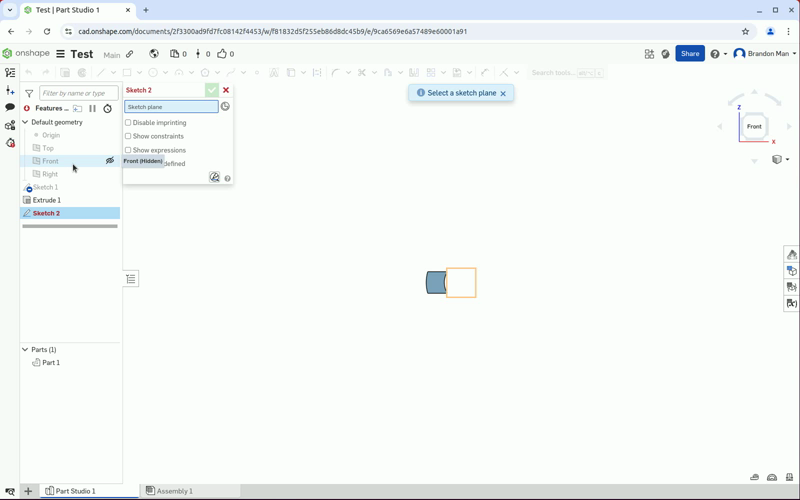
click(73, 163)
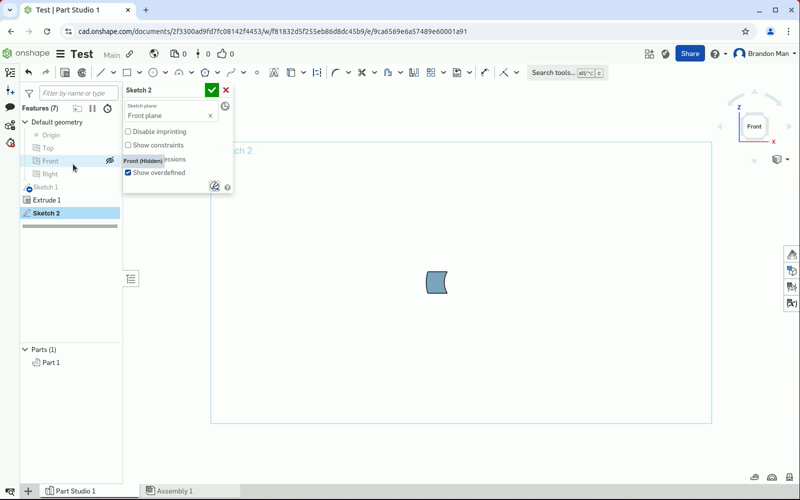
mouse_move(73, 352)
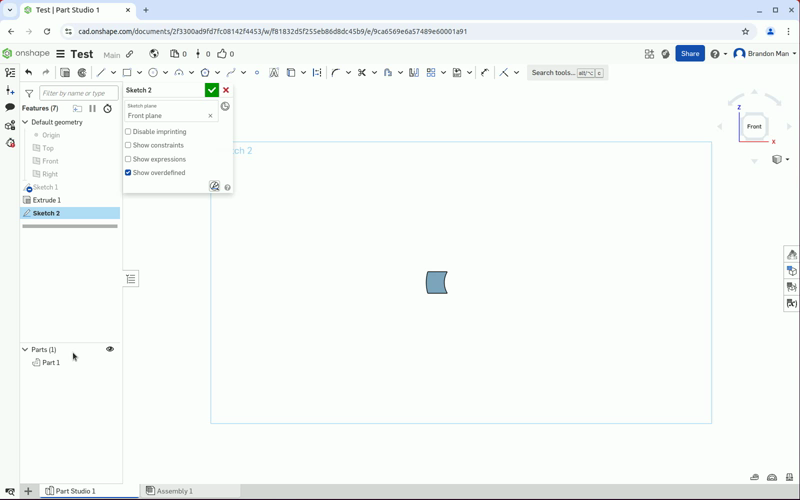
key(y)
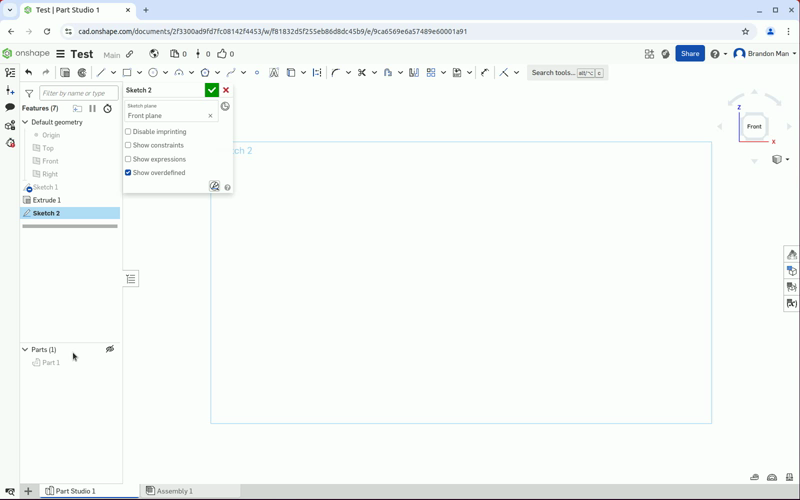
key(l)
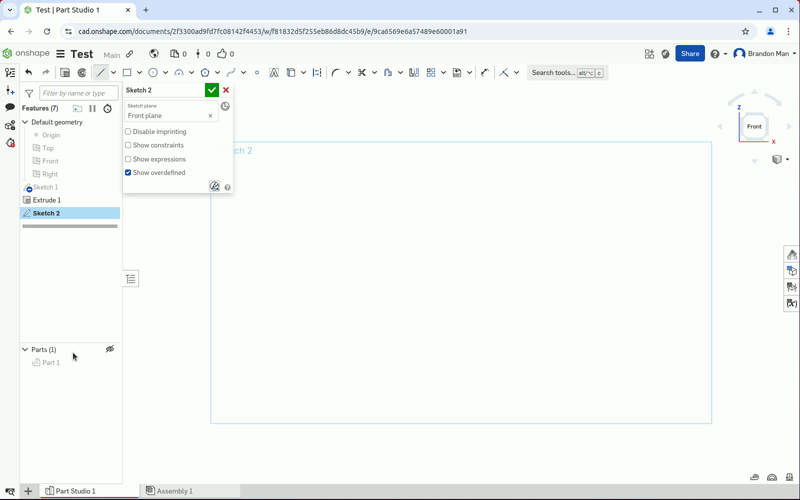
key_down(shift)
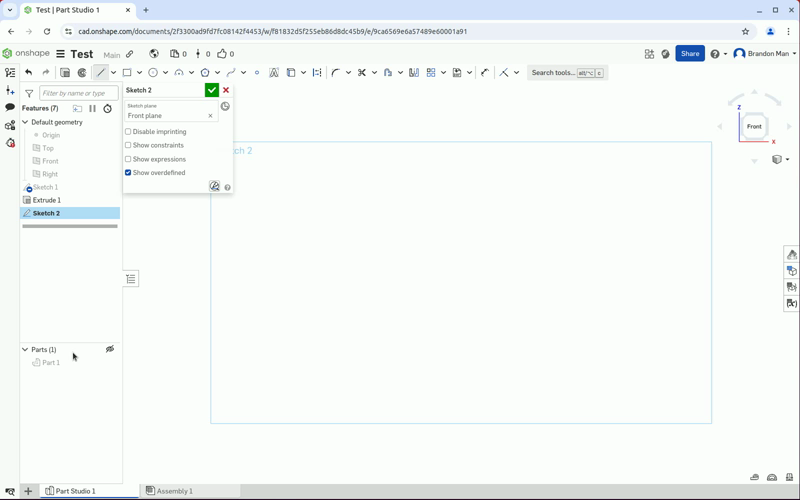
mouse_move(476, 293)
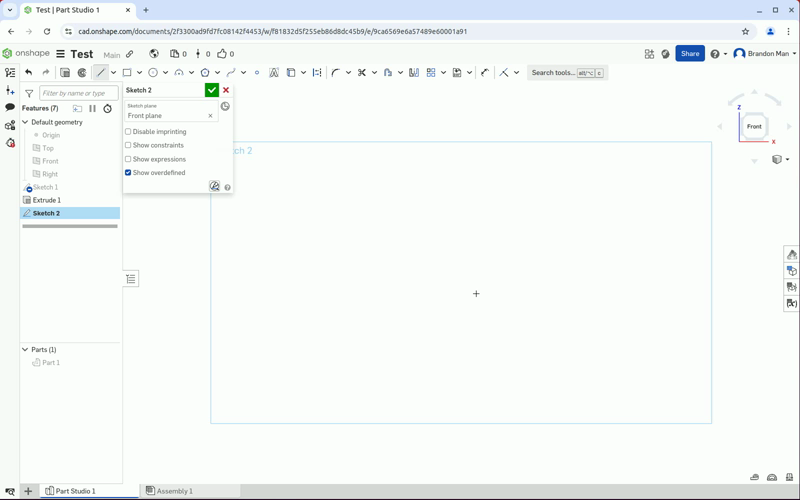
click(476, 293)
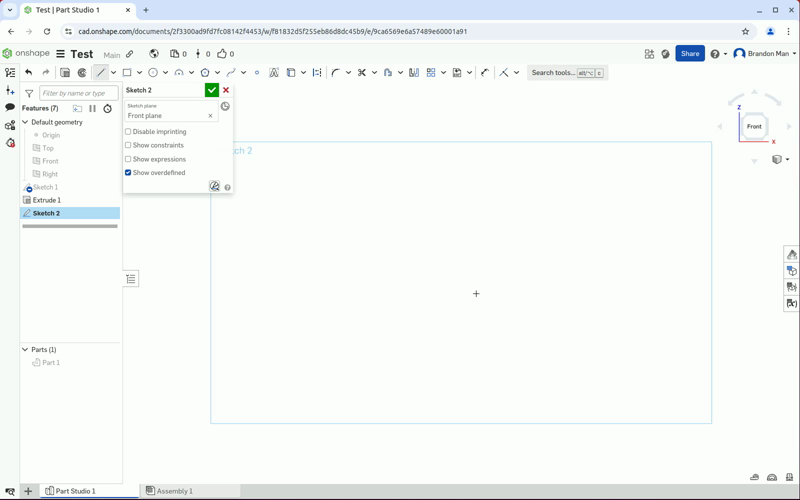
key_up(shift)
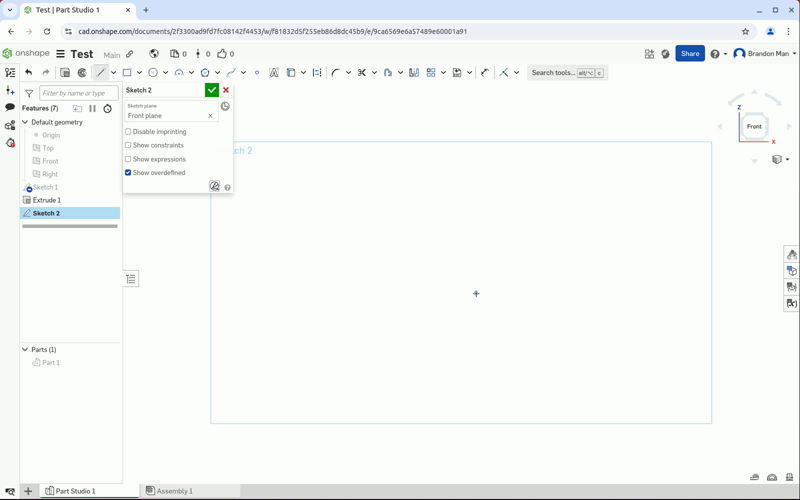
key_down(shift)
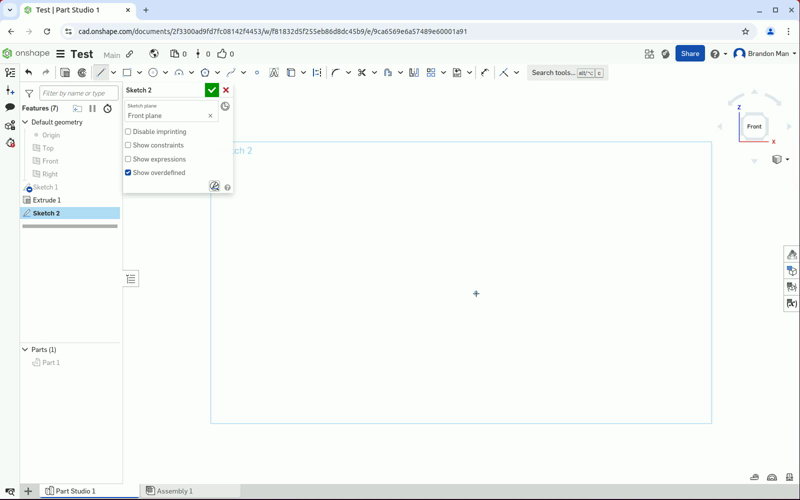
mouse_move(506, 293)
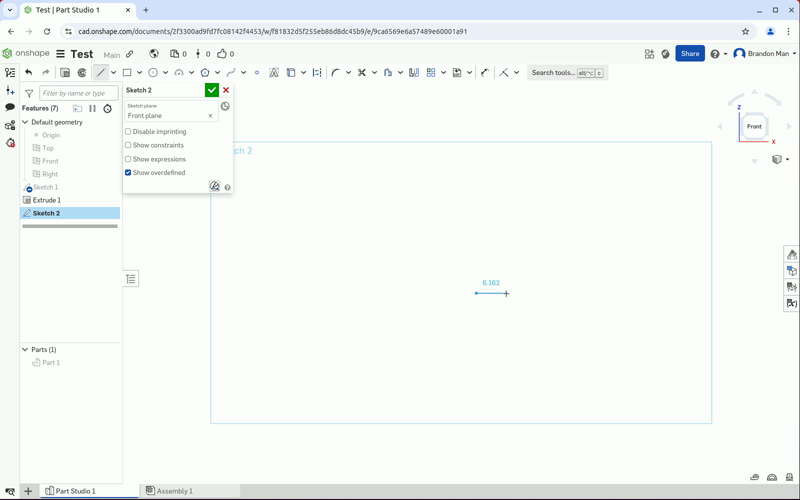
mouse_move(495, 293)
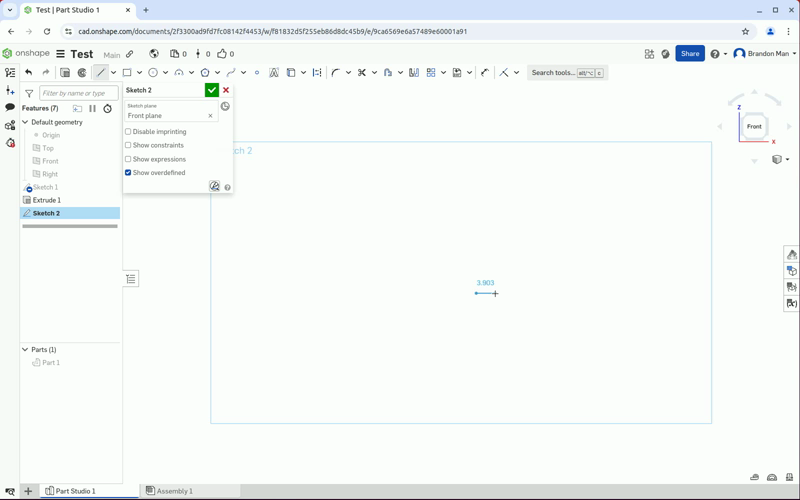
click(495, 293)
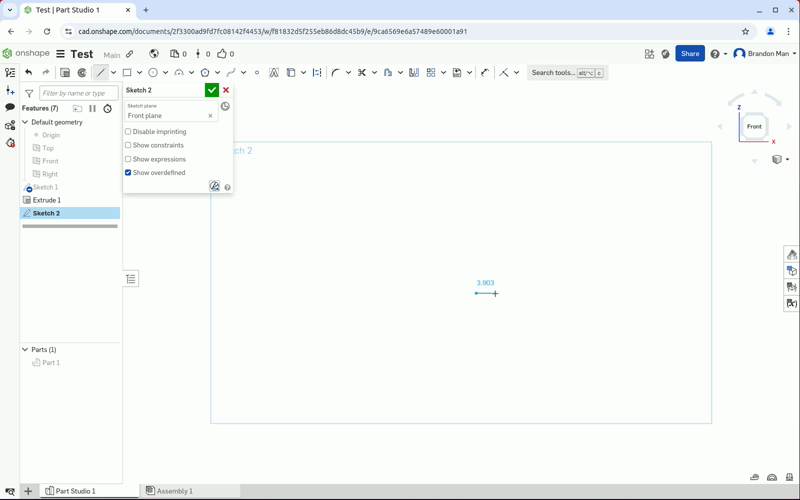
key_up(shift)
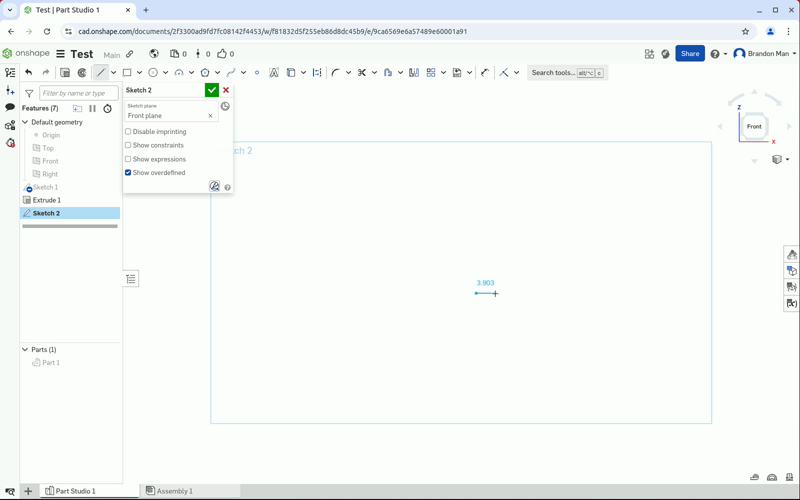
key(esc)
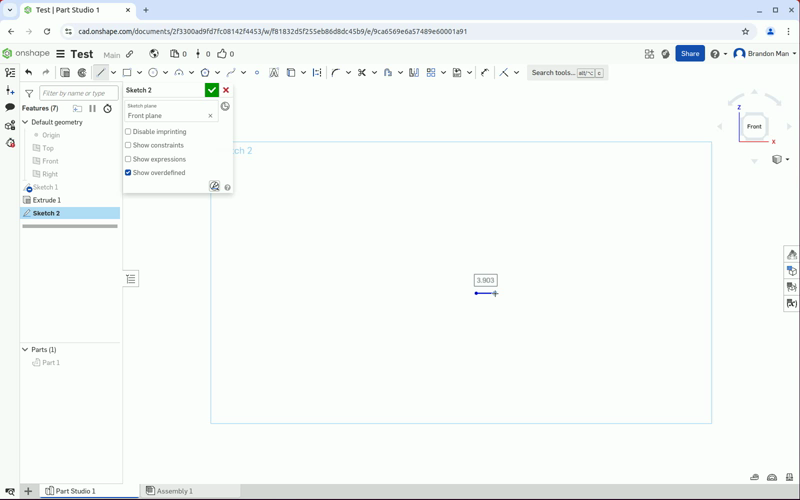
key(a)
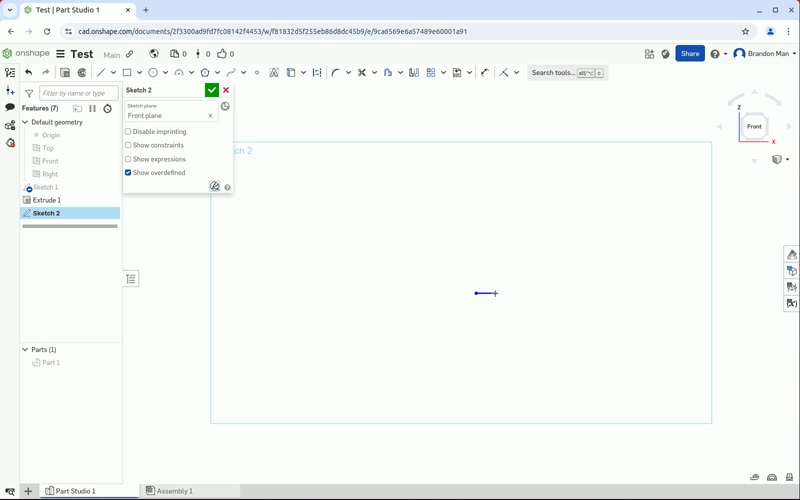
mouse_move(495, 293)
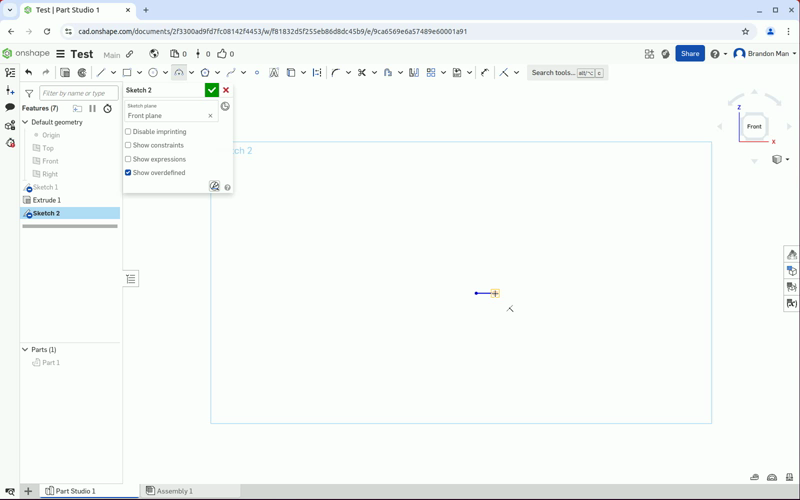
click(495, 293)
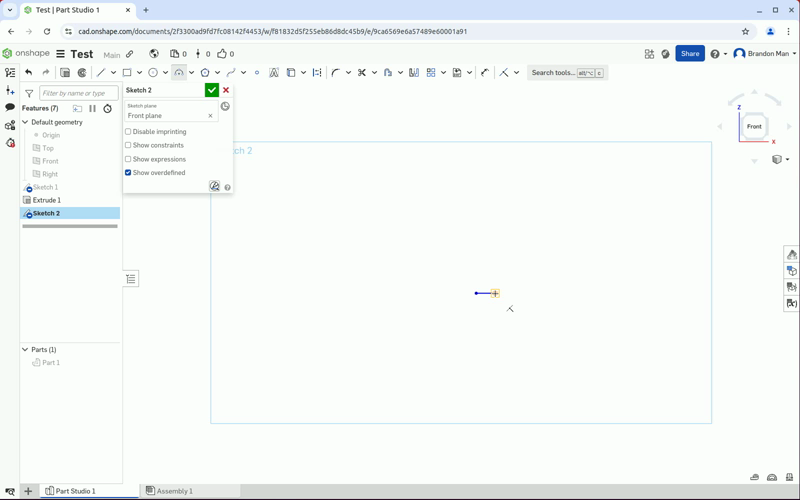
key_down(shift)
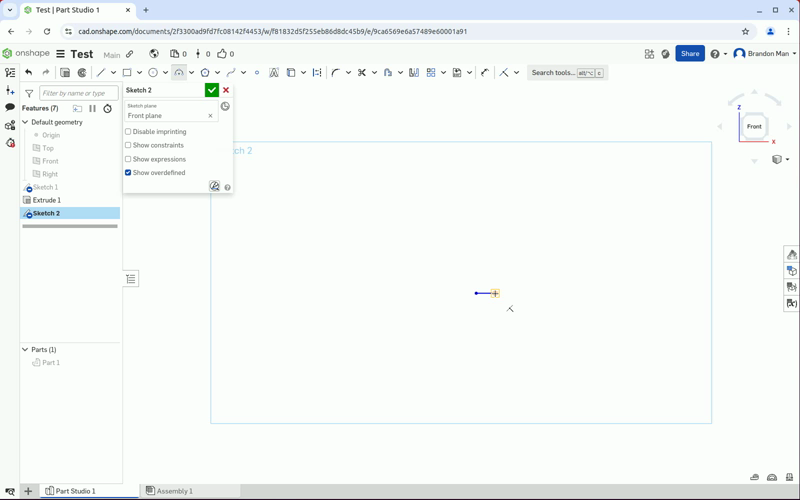
mouse_move(495, 271)
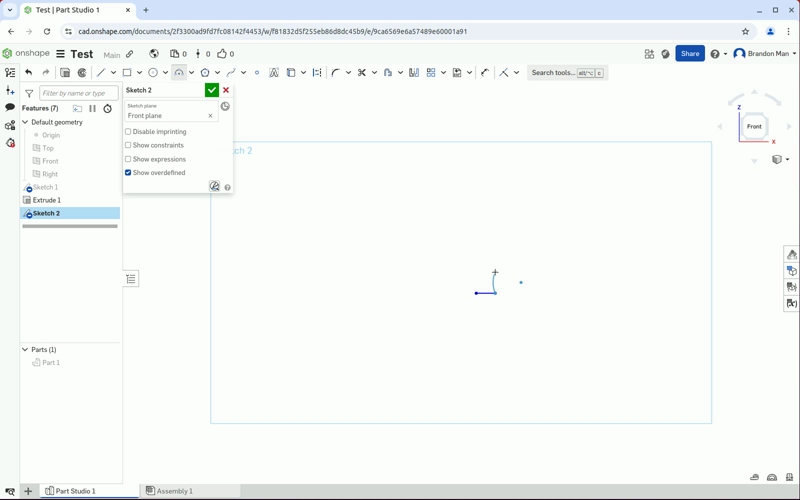
click(495, 271)
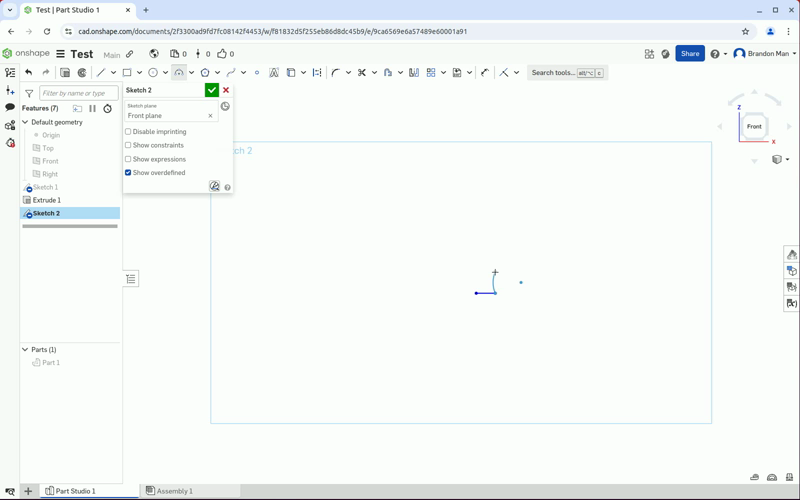
mouse_move(497, 282)
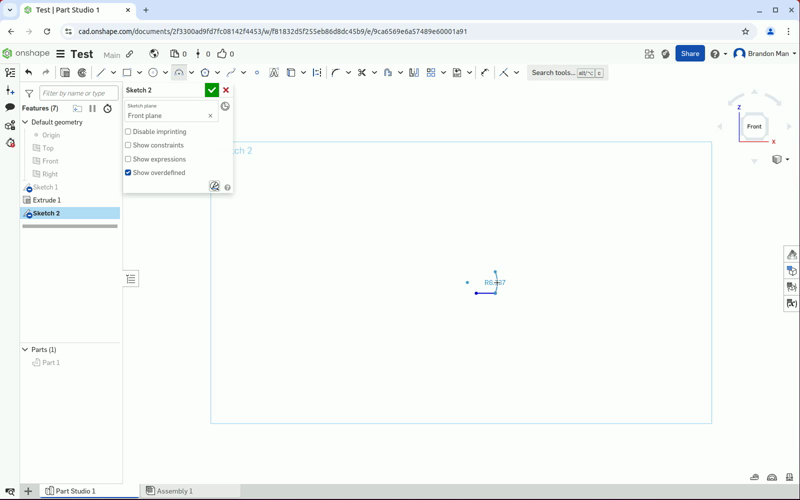
click(497, 282)
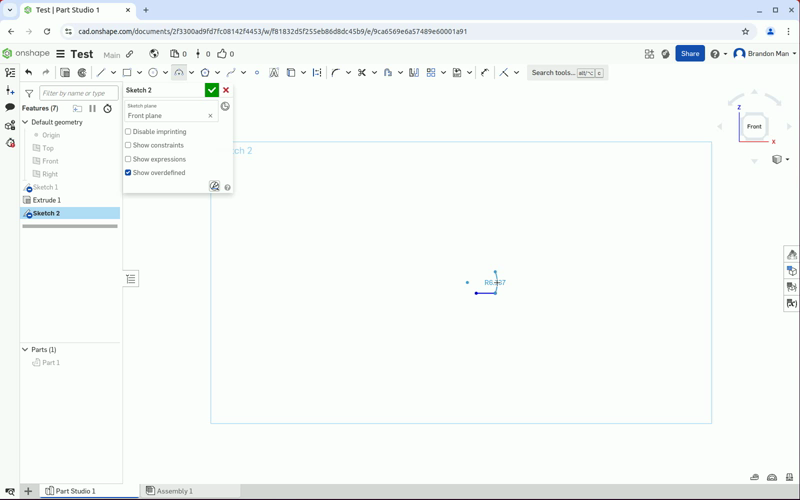
key_up(shift)
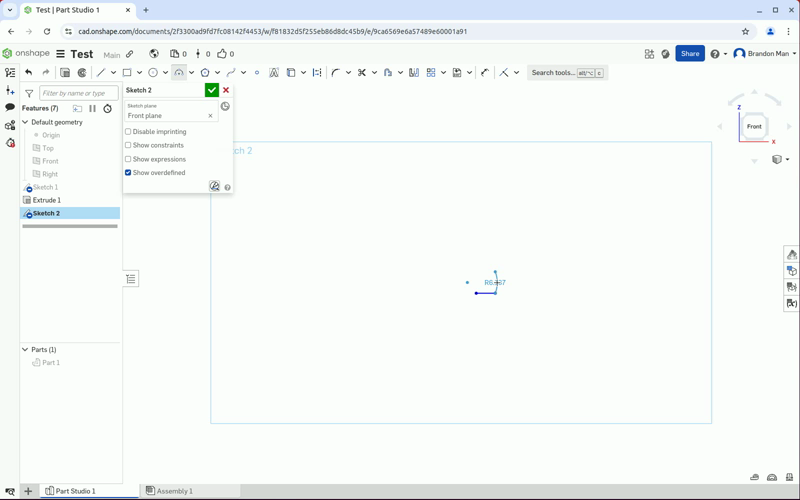
key(esc)
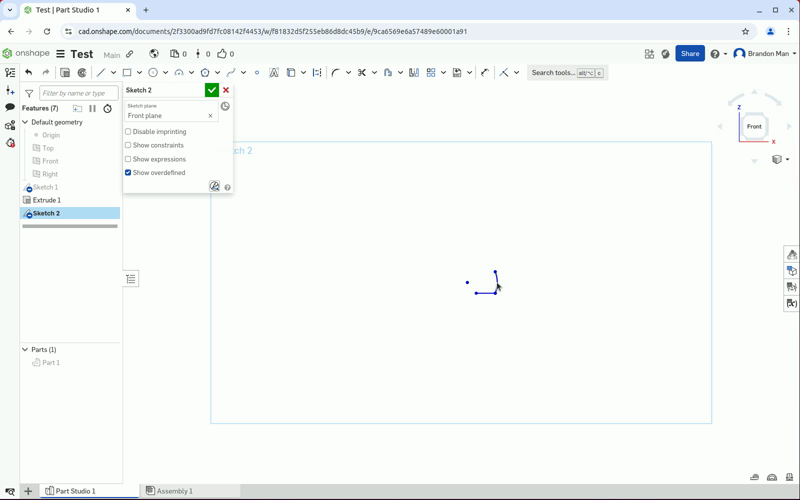
key(l)
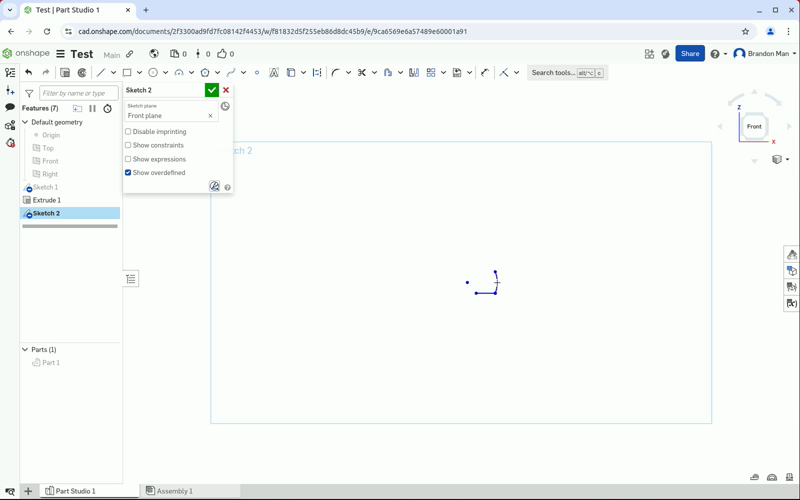
mouse_move(495, 271)
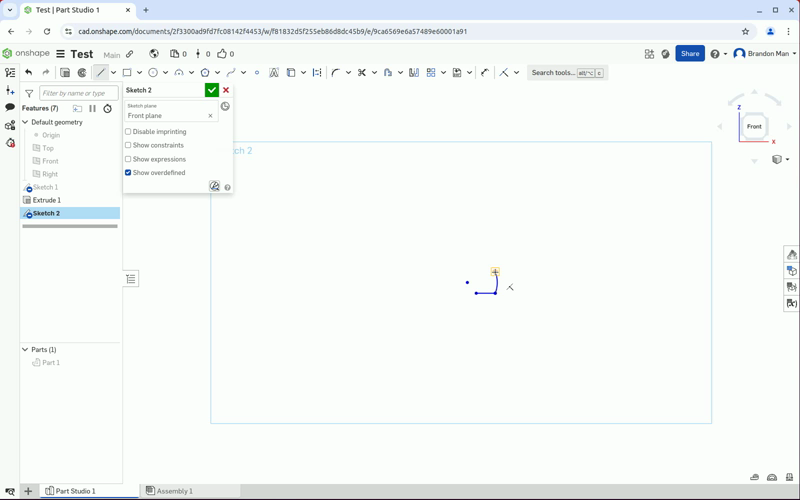
click(495, 271)
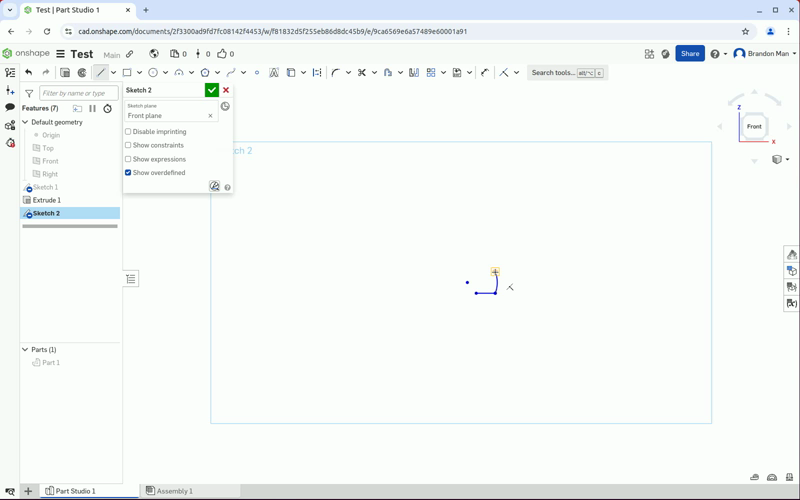
key_down(shift)
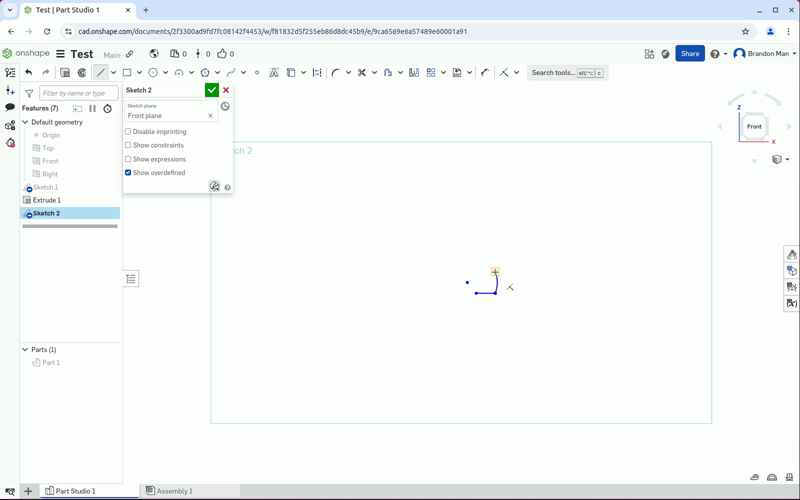
mouse_move(525, 271)
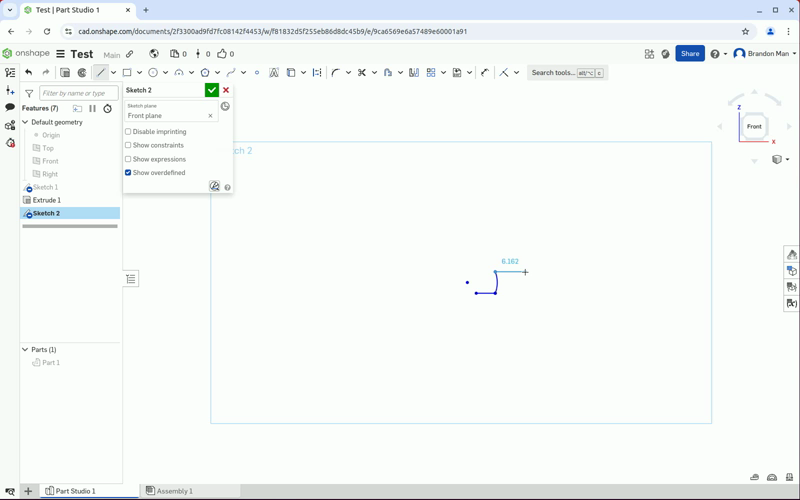
mouse_move(476, 271)
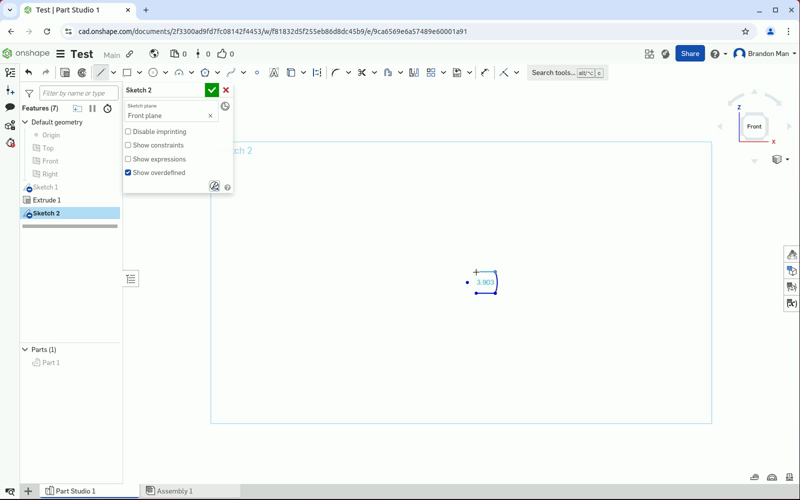
click(476, 271)
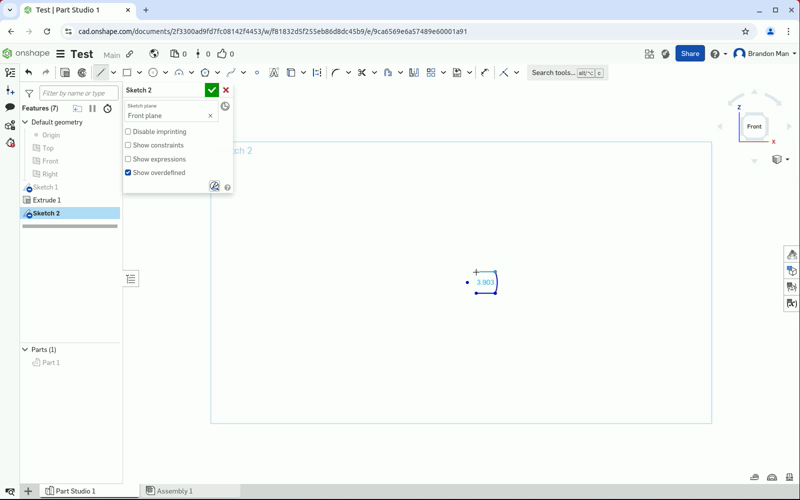
key_up(shift)
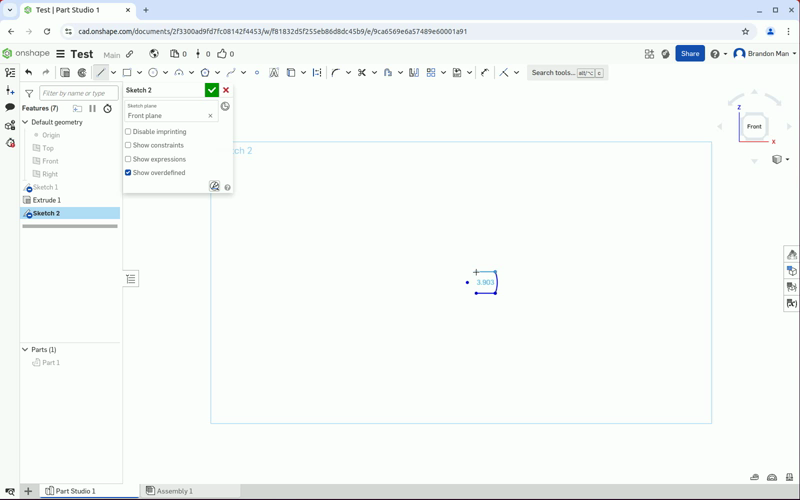
key(esc)
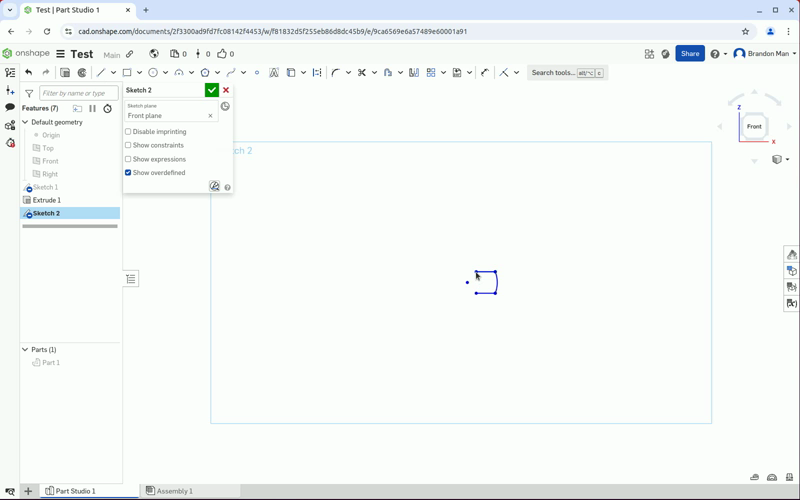
key(a)
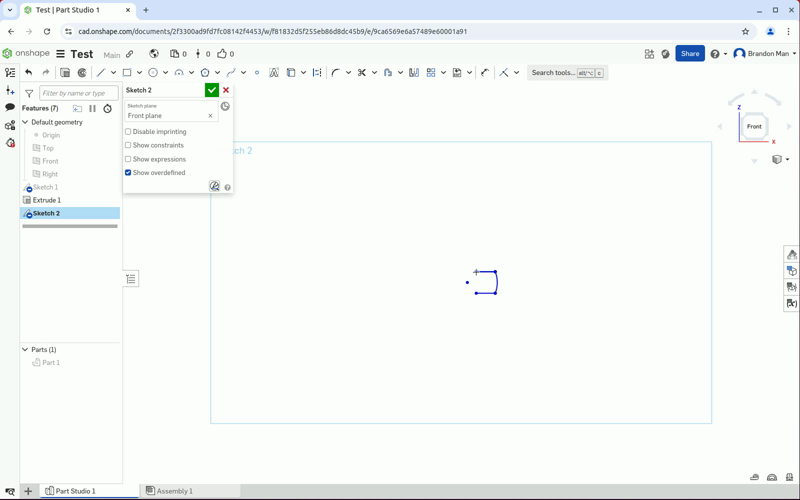
mouse_move(476, 271)
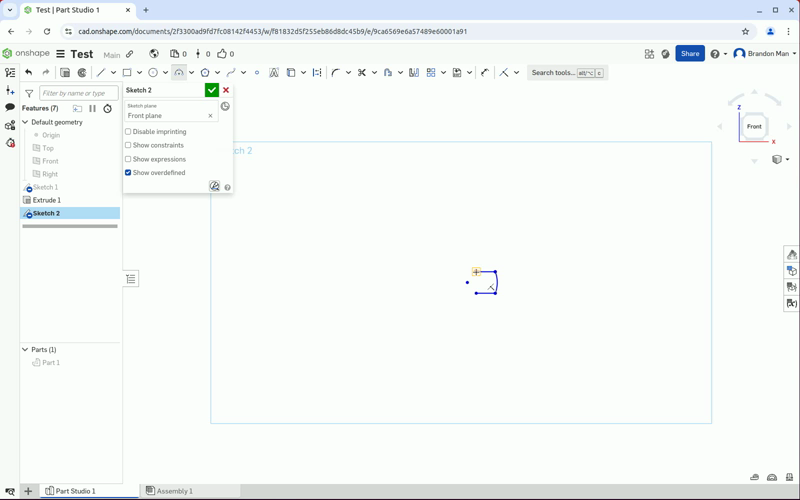
click(476, 271)
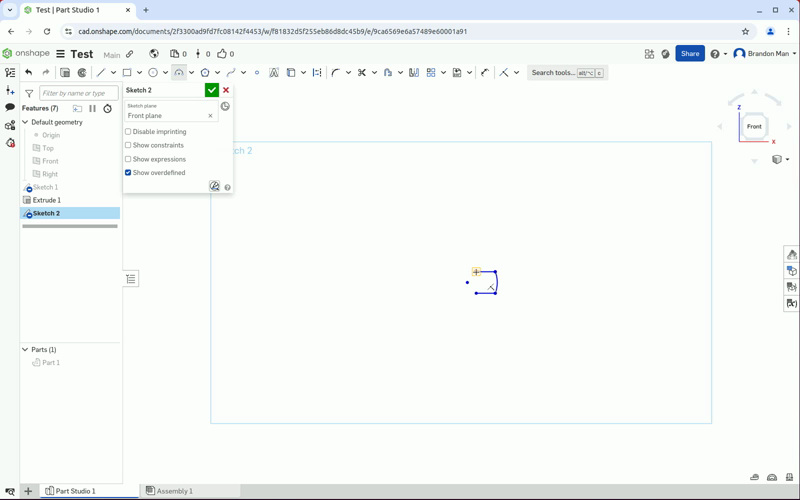
mouse_move(476, 293)
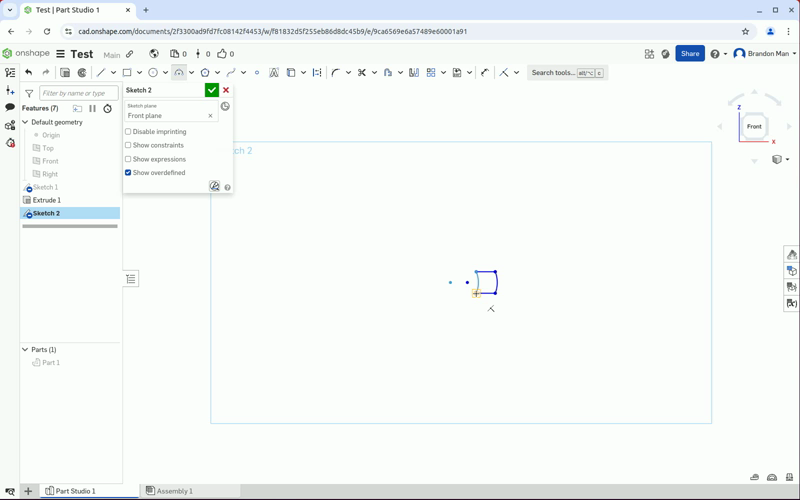
click(476, 293)
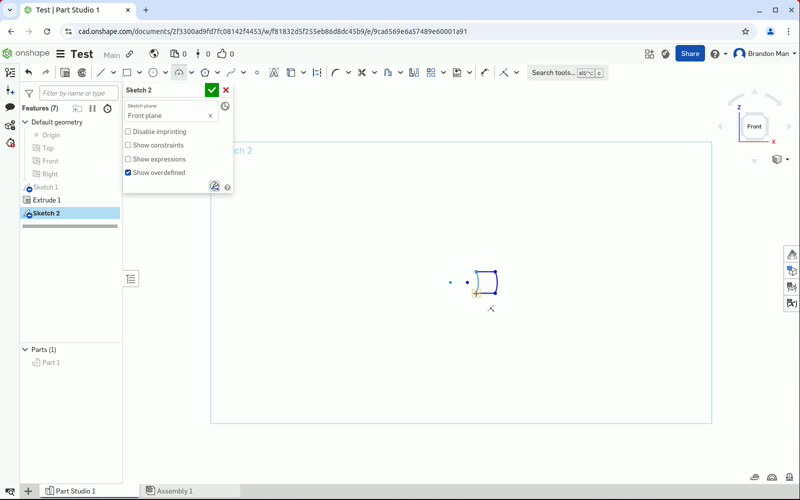
key_down(shift)
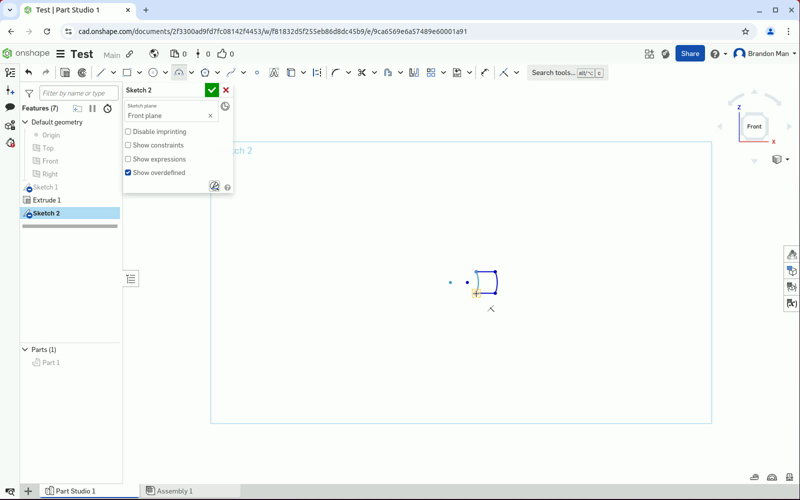
mouse_move(479, 282)
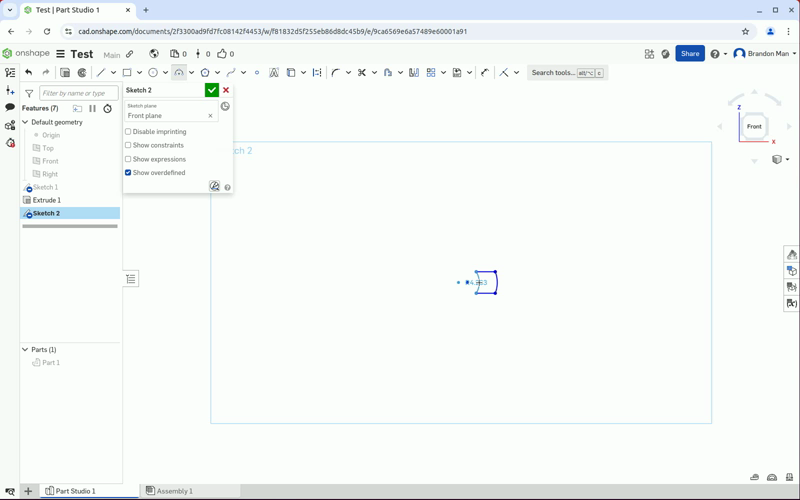
click(479, 282)
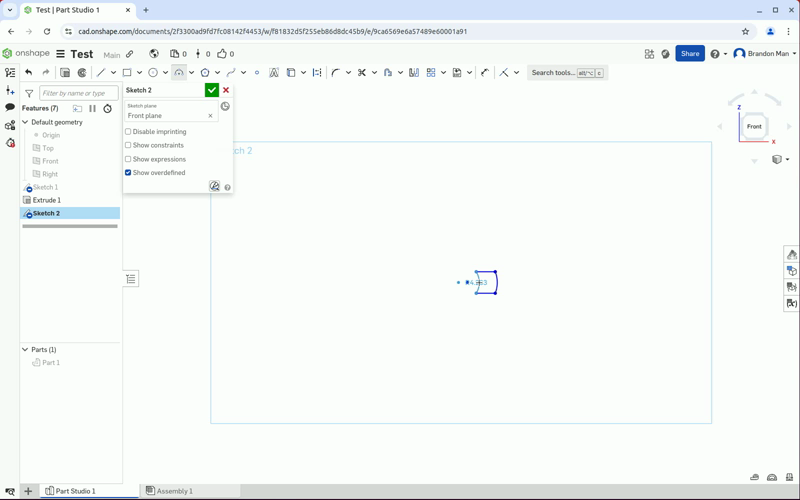
key_up(shift)
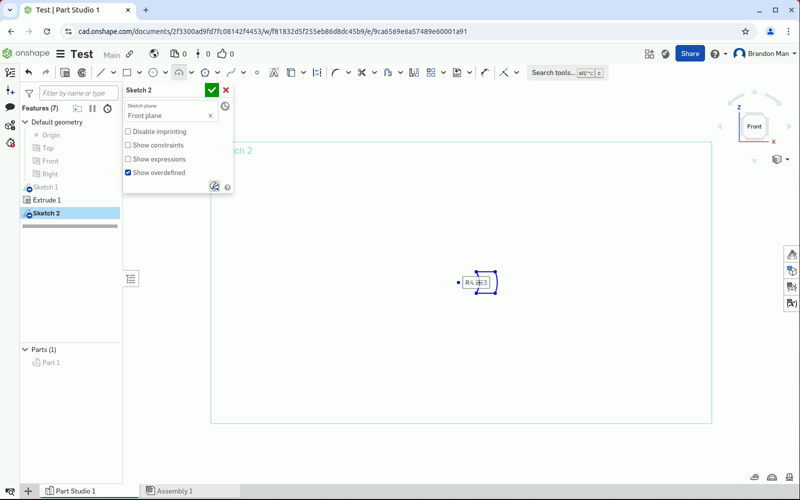
key(esc)
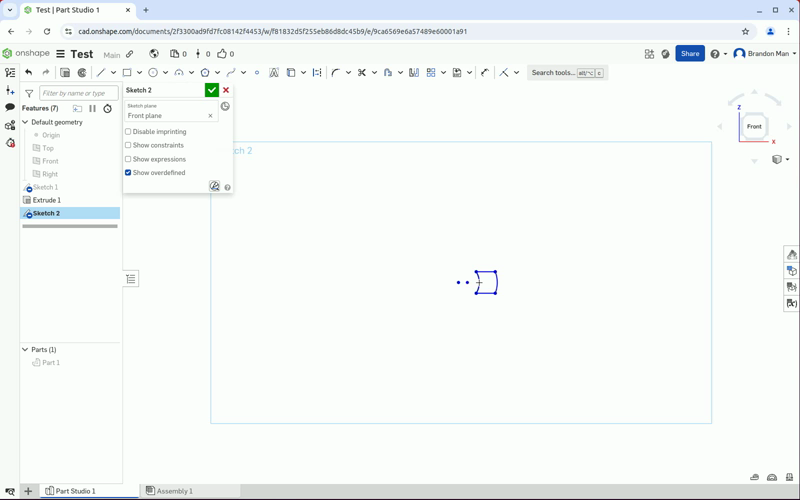
mouse_move(481, 276)
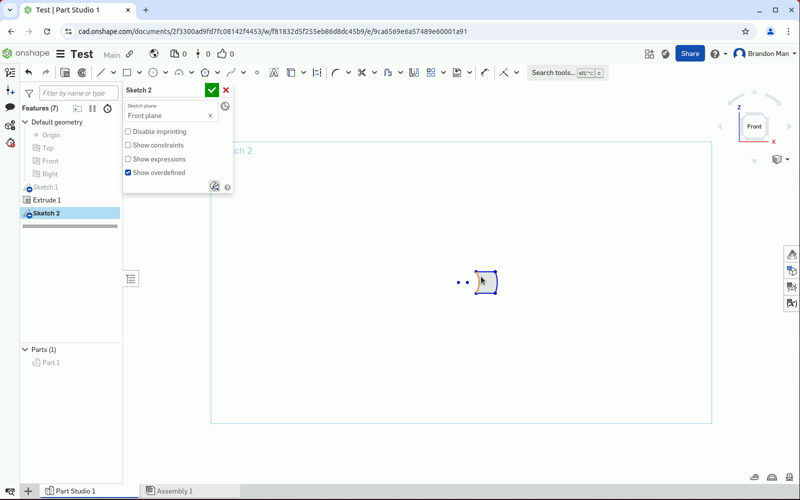
scroll(6)
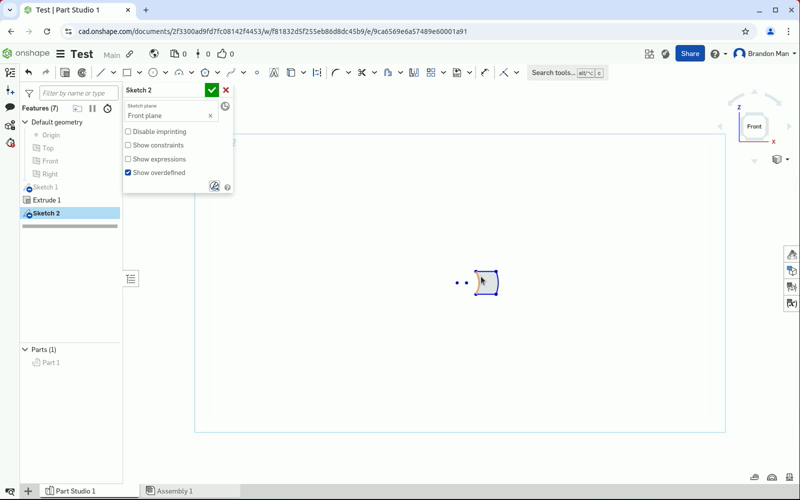
scroll(6)
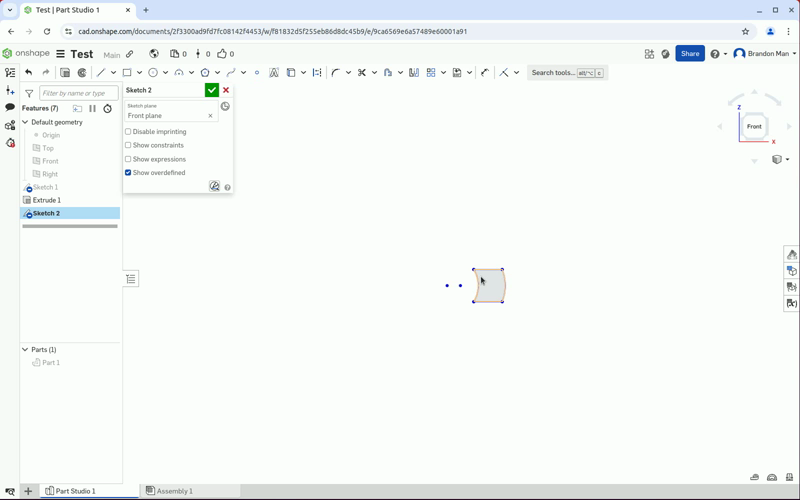
scroll(6)
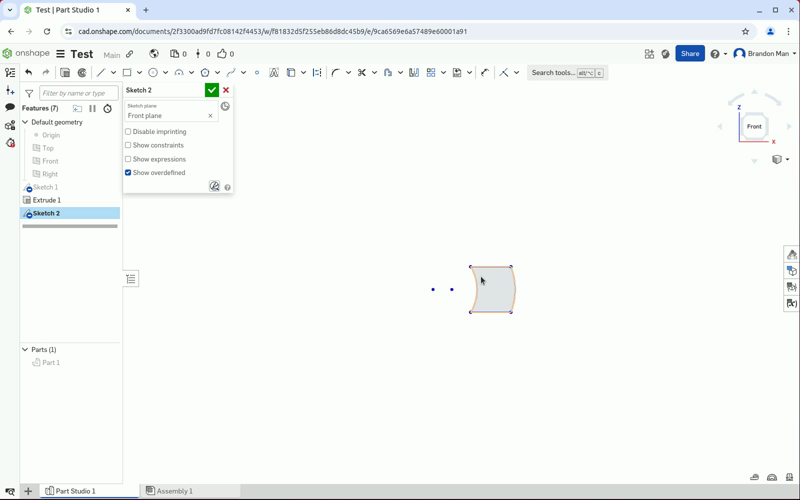
scroll(6)
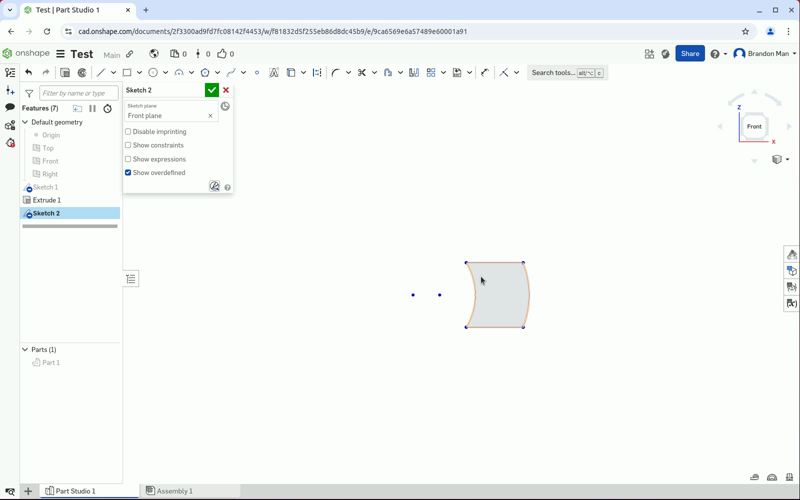
scroll(6)
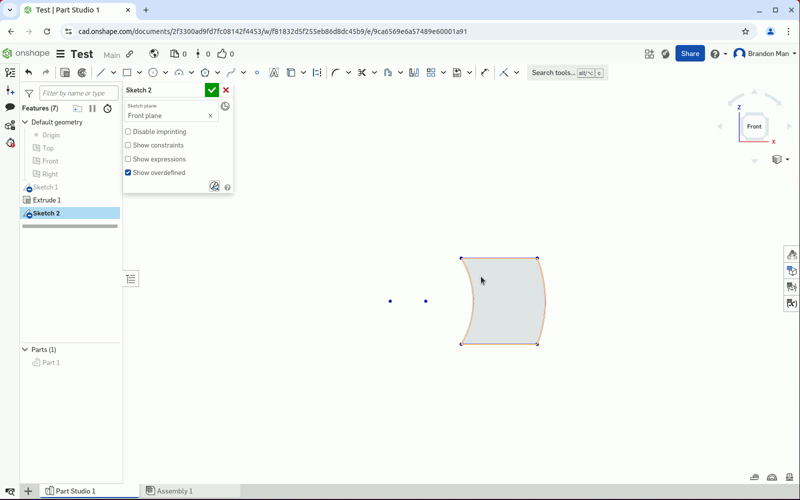
scroll(6)
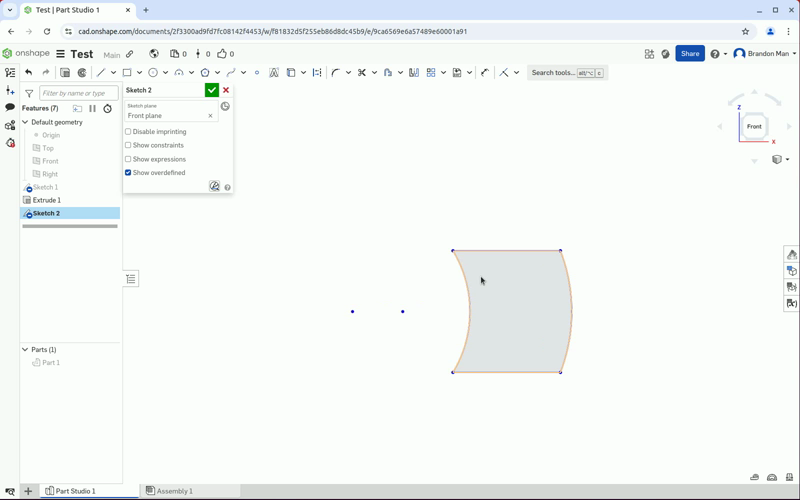
scroll(6)
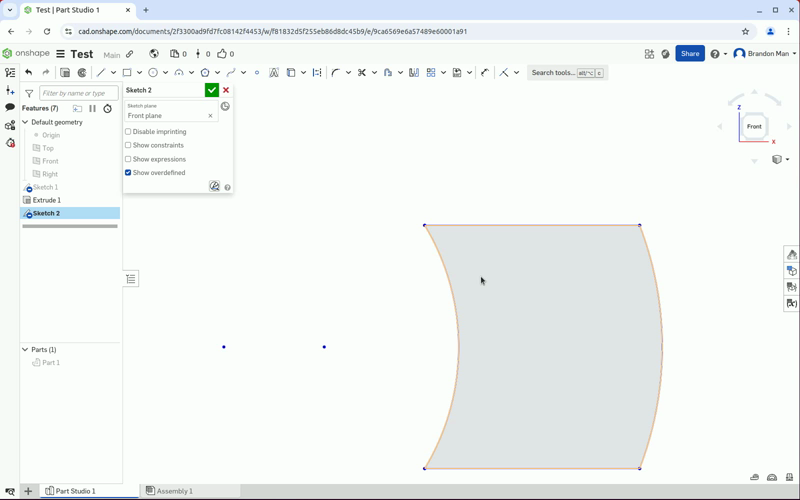
click(481, 276)
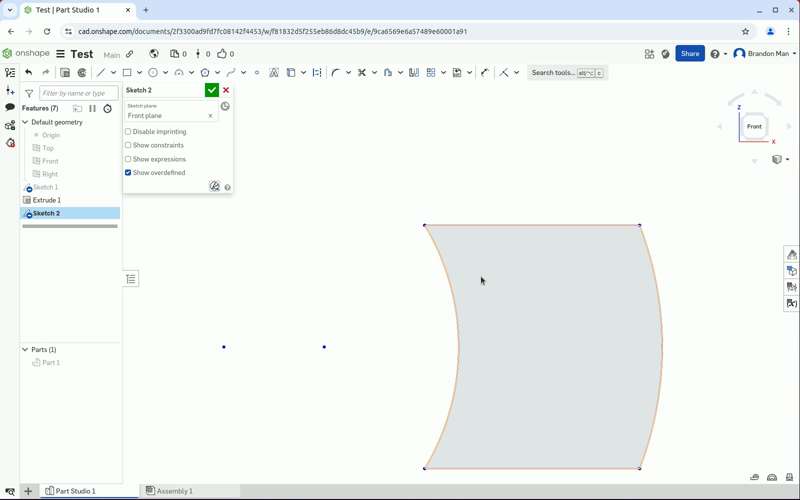
scroll(-6)
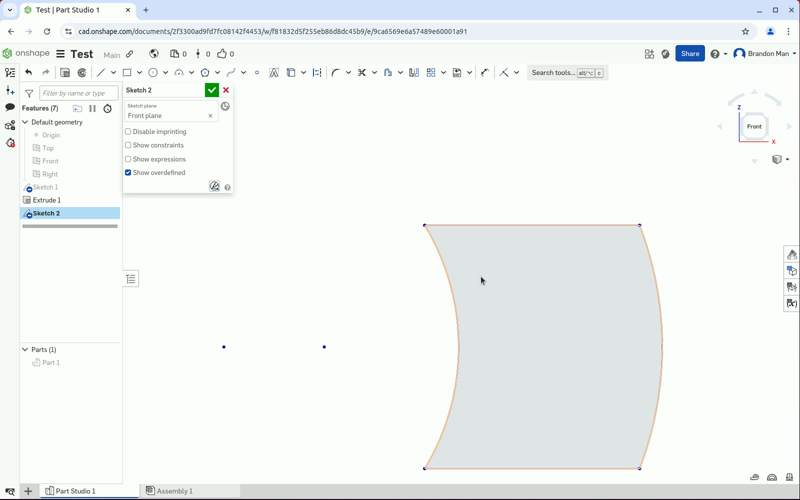
scroll(-6)
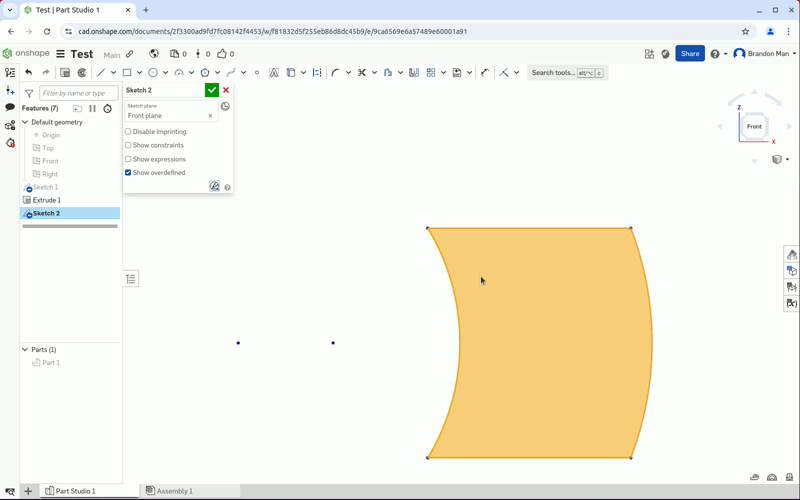
scroll(-6)
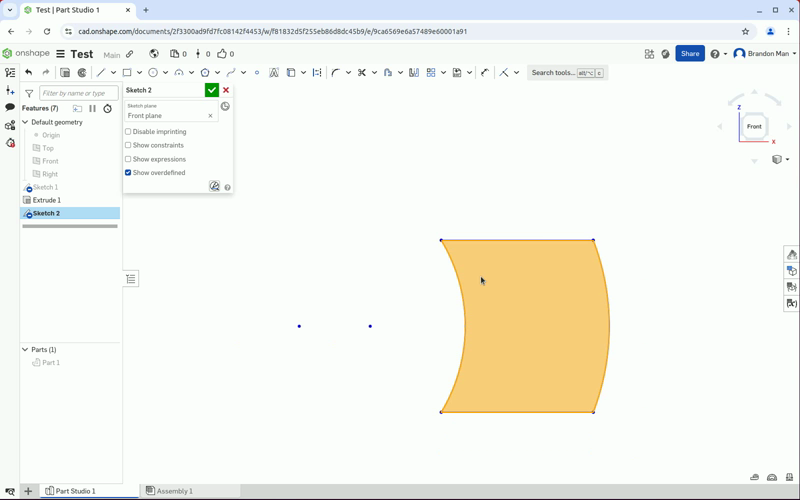
scroll(-6)
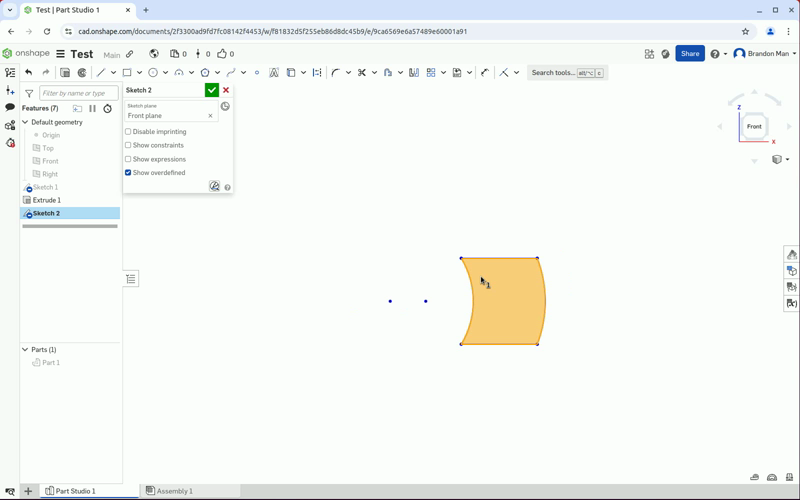
scroll(-6)
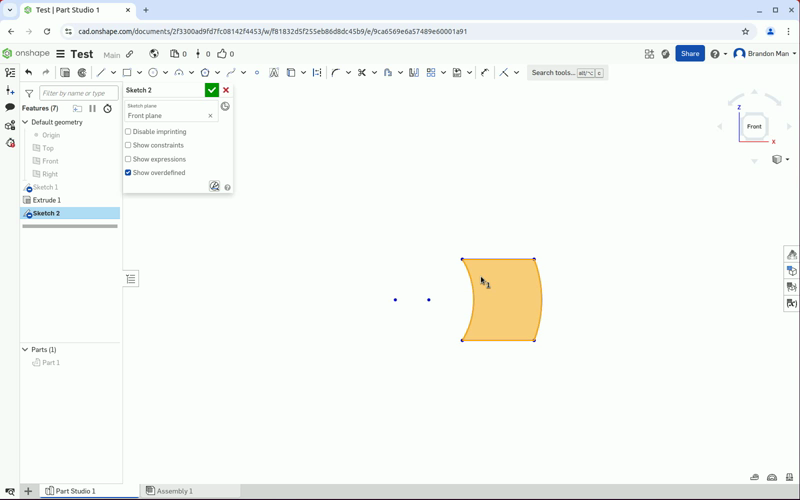
scroll(-6)
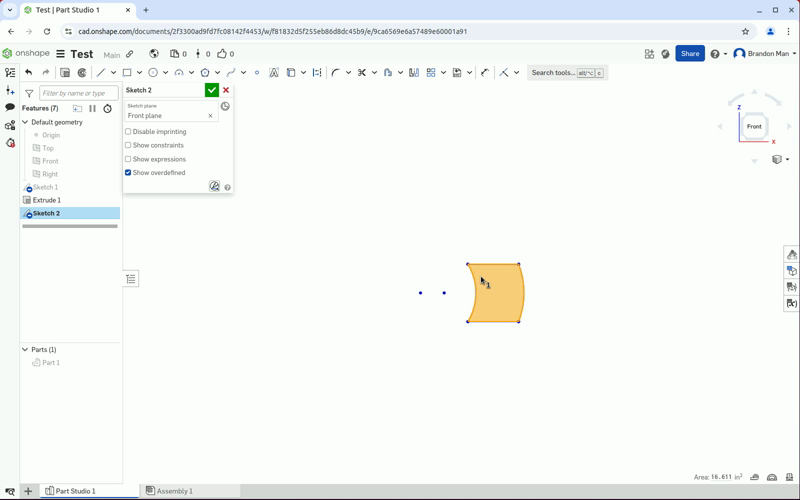
scroll(-6)
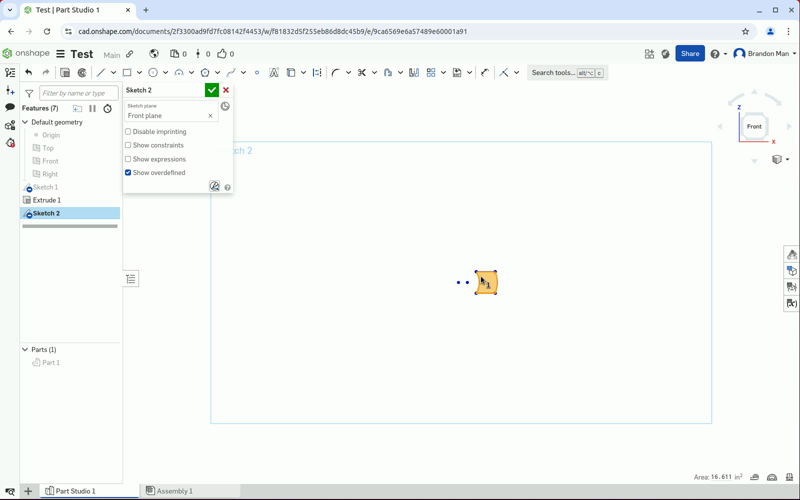
mouse_move(73, 352)
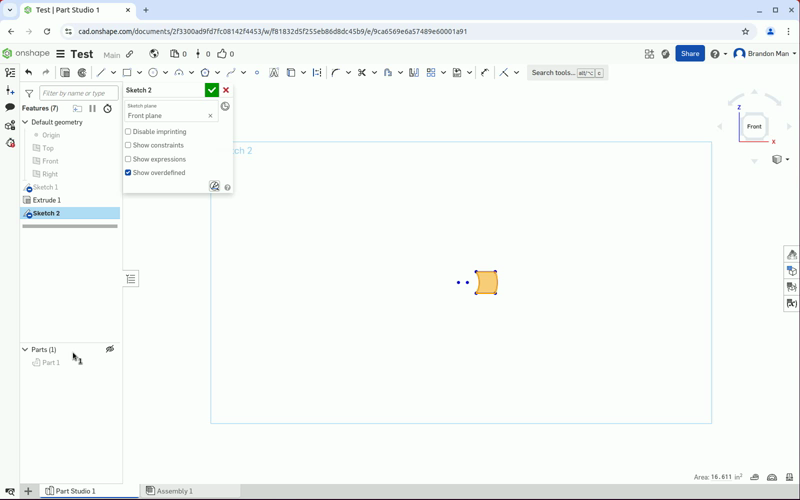
key(shift+y)
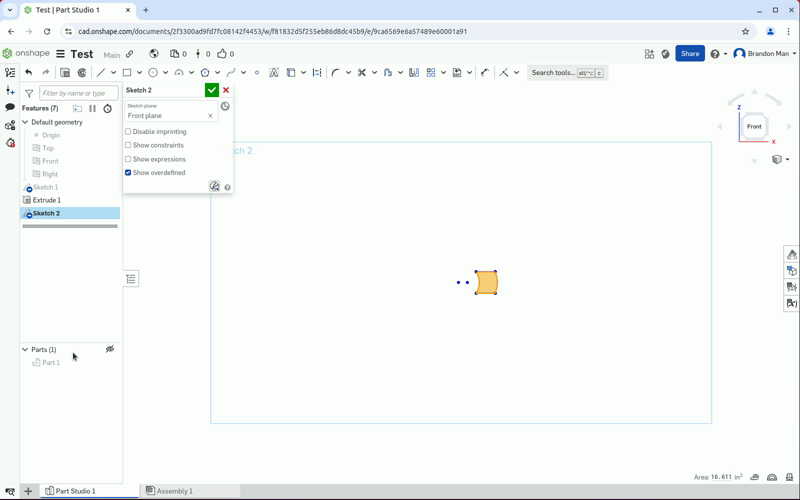
key(shift+e)
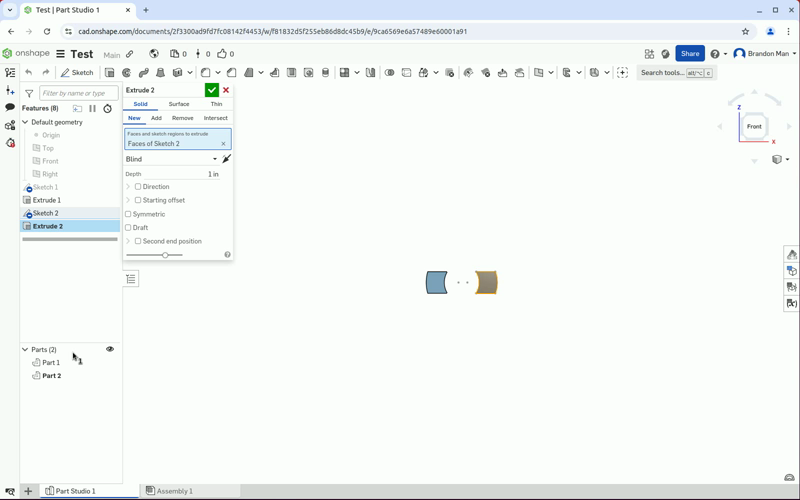
mouse_move(143, 106)
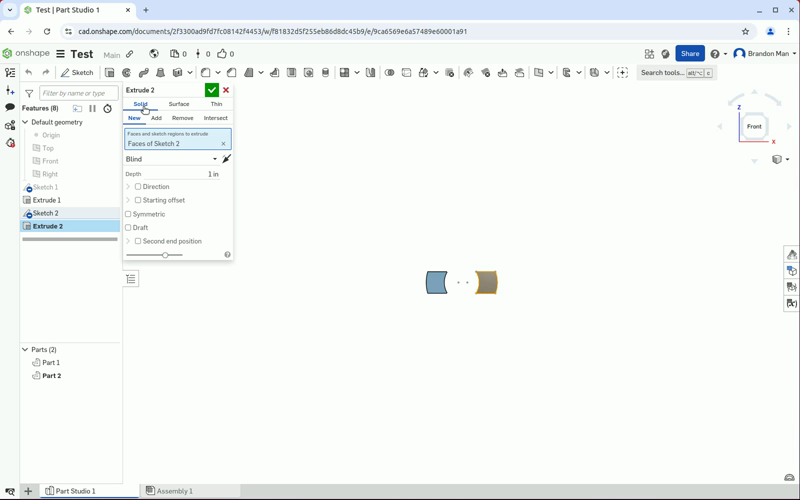
click(143, 106)
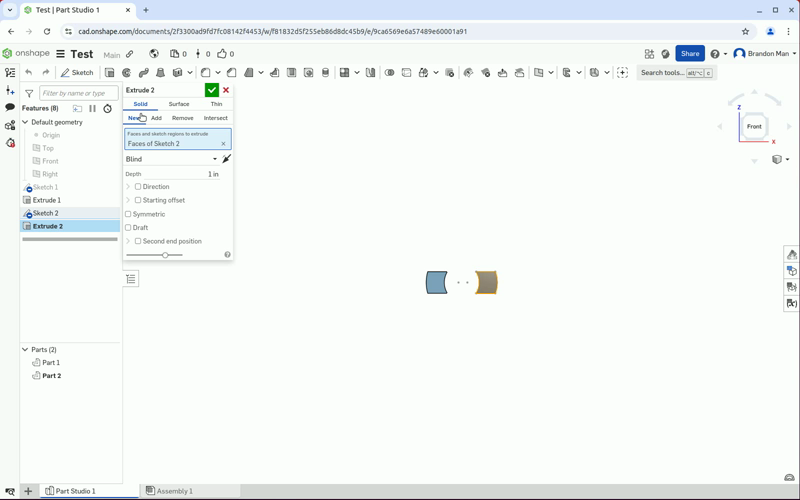
mouse_move(137, 120)
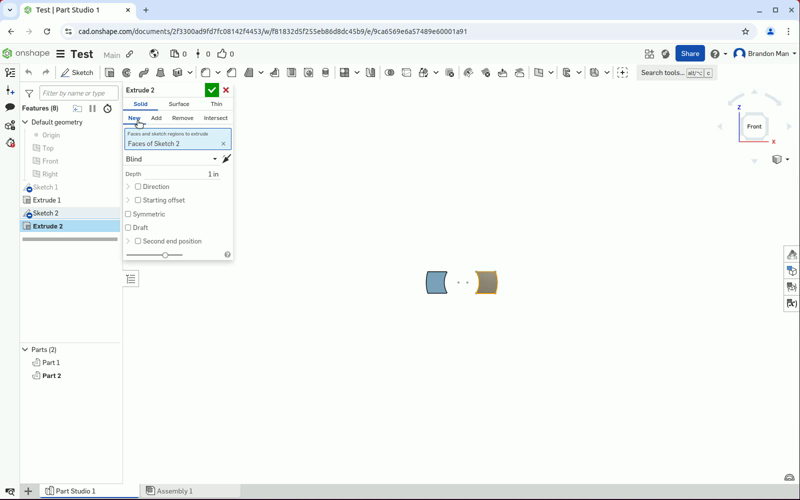
click(137, 120)
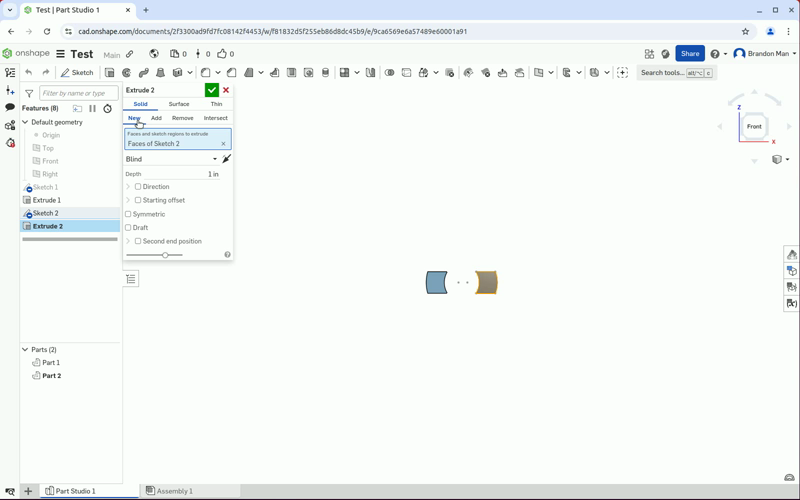
key(tab, 4)
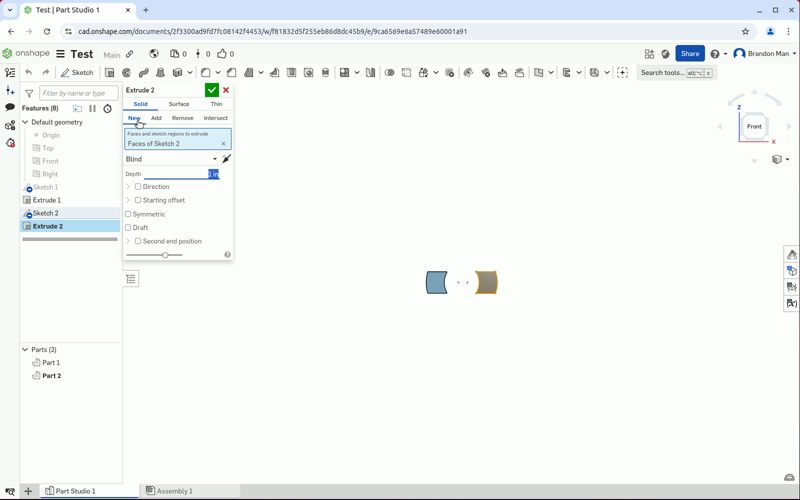
text(8.425)
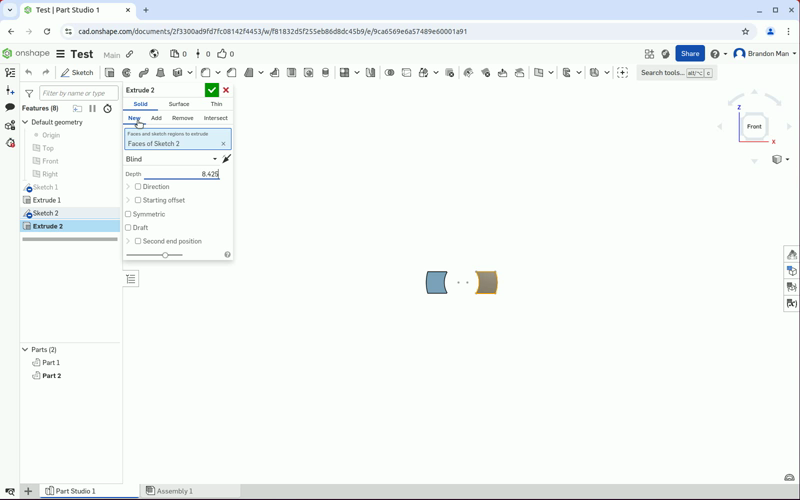
key(enter)
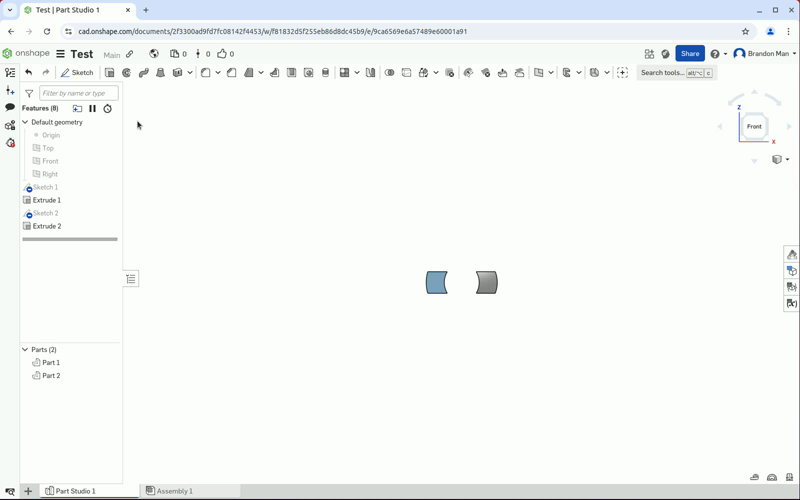
key(shift+h)
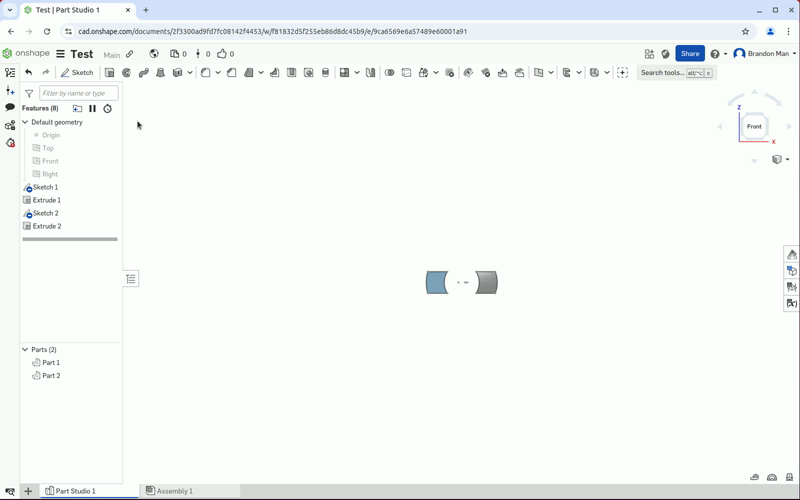
key(shift+h)
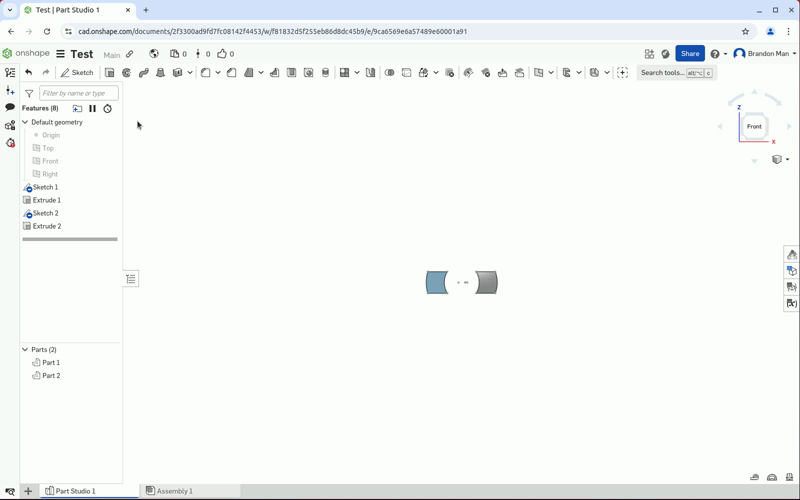
key(shift+7)
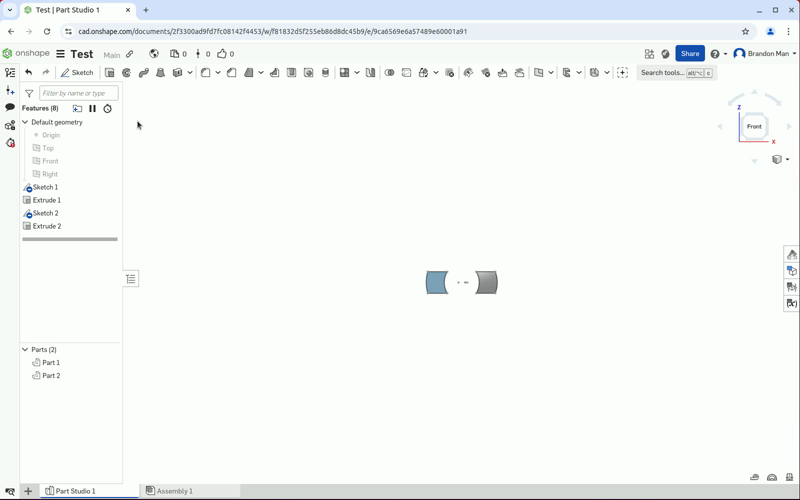
key(left, 2)
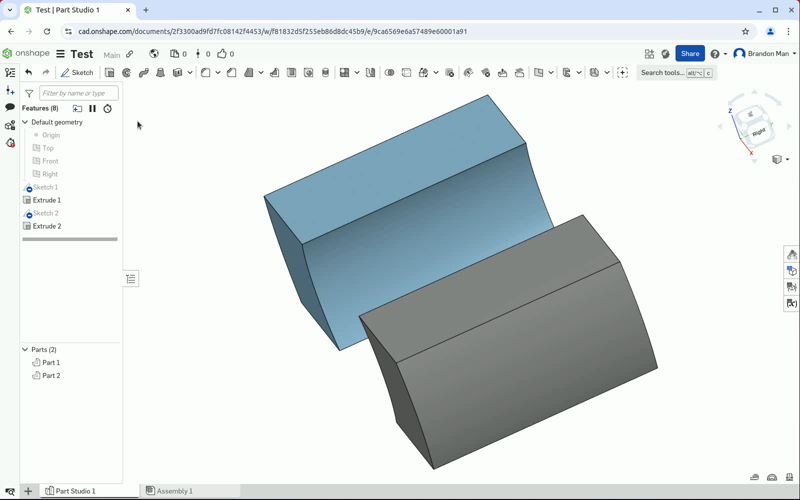
key(down, 2)
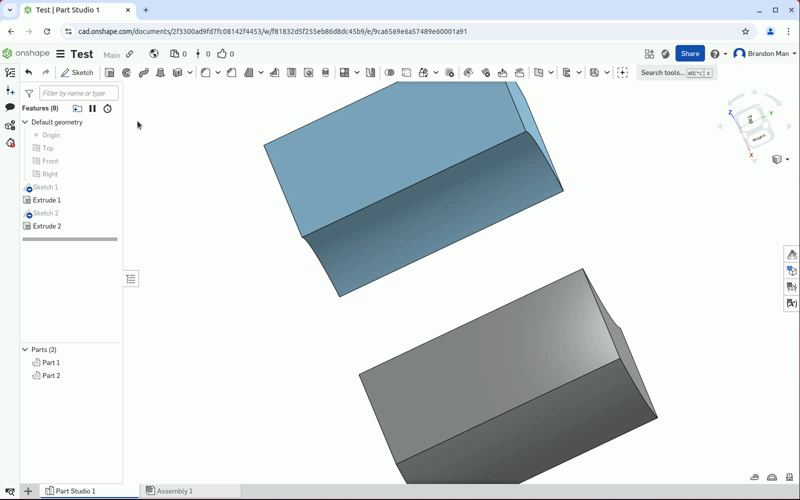
key(up, 2)
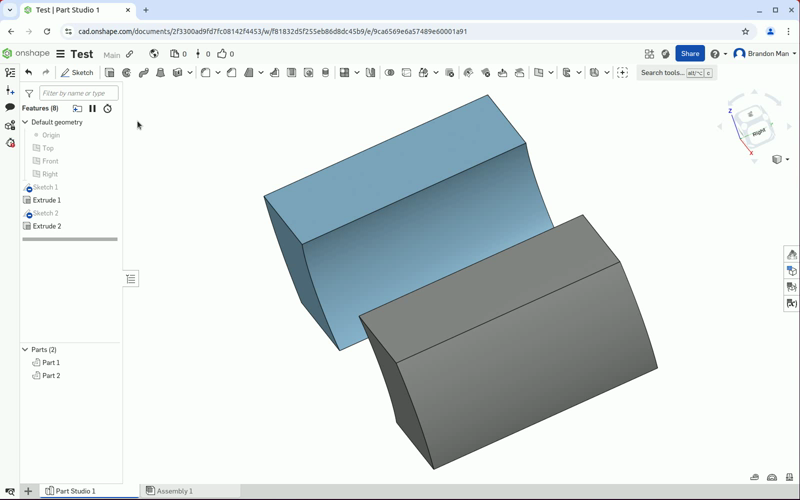
key(right, 2)
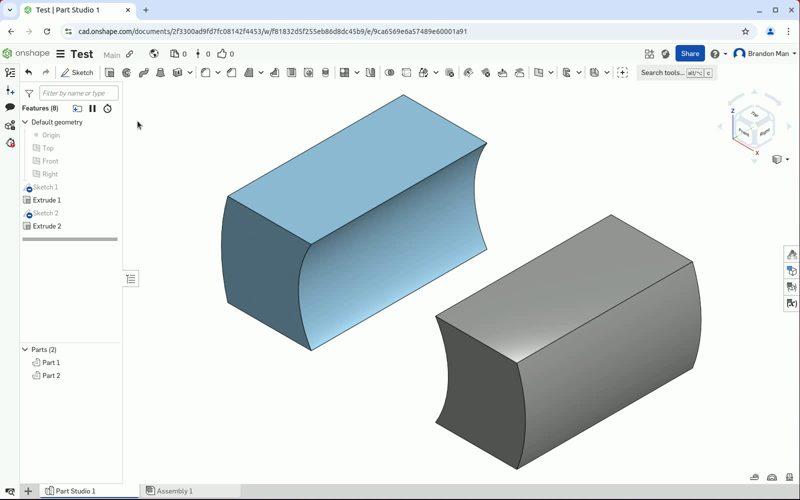
mouse_move(73, 189)
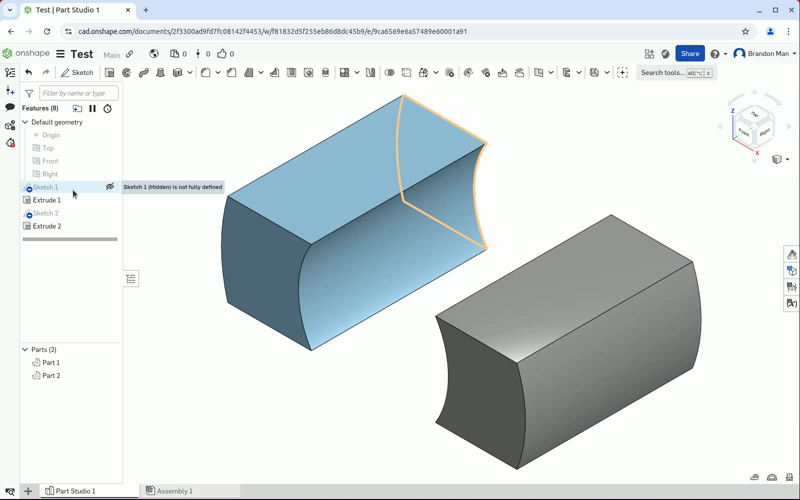
click(73, 189)